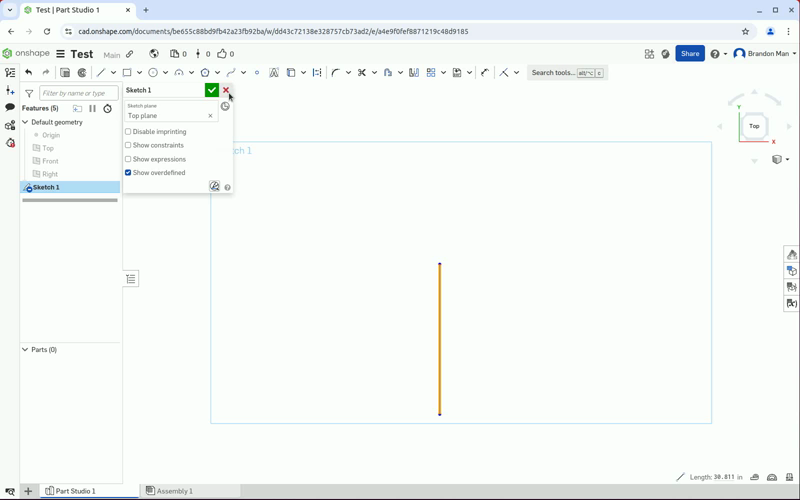
key(shift+h)
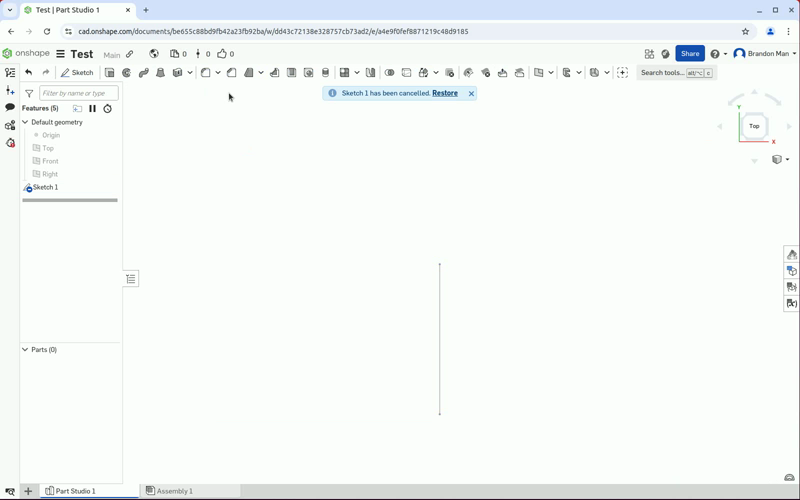
key(shift+s)
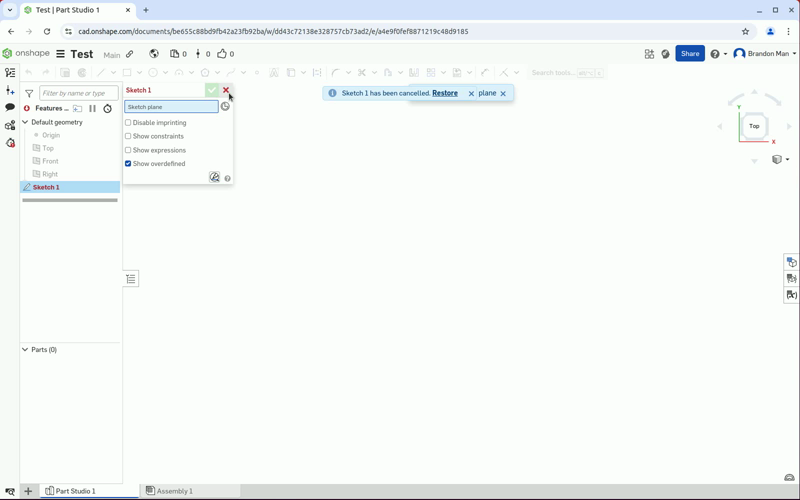
mouse_move(73, 150)
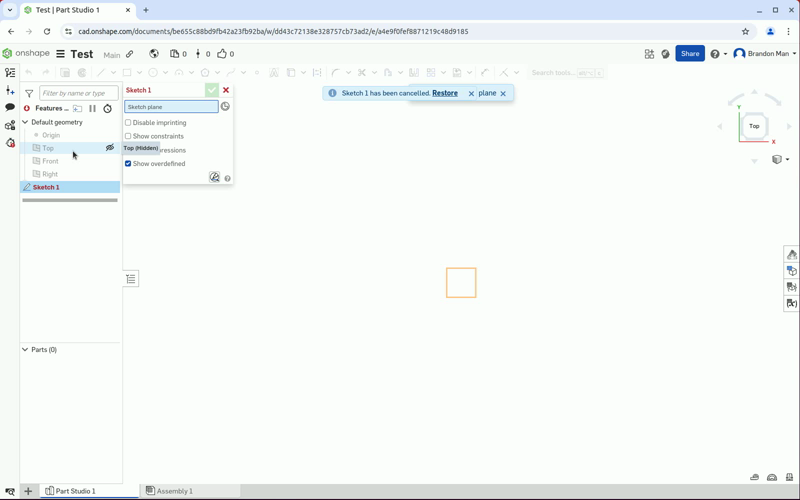
click(73, 150)
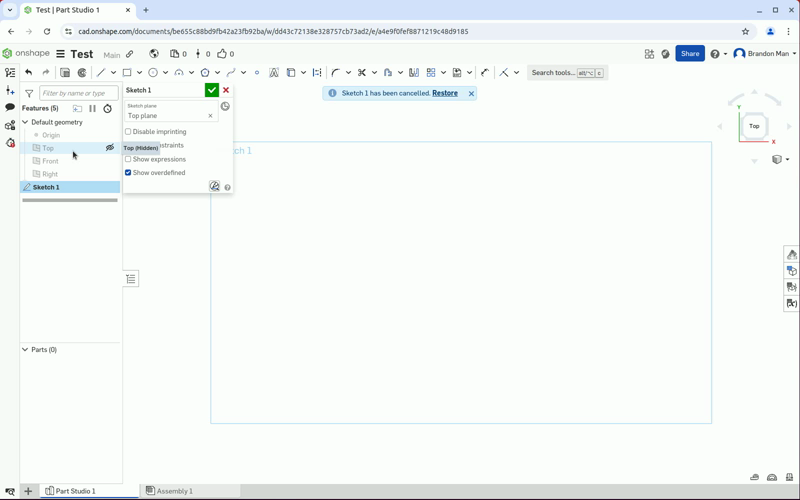
mouse_move(73, 352)
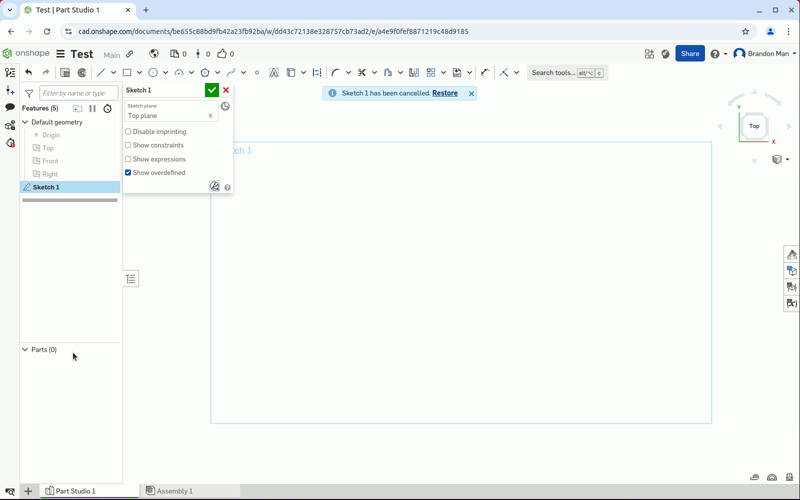
key(y)
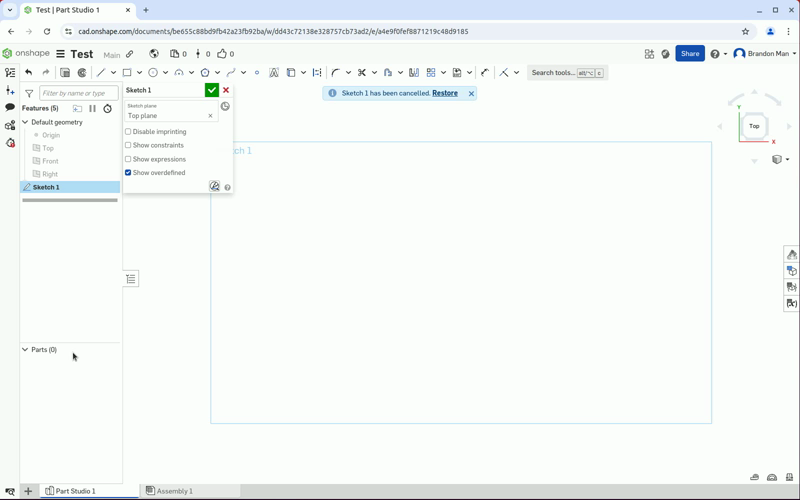
key(l)
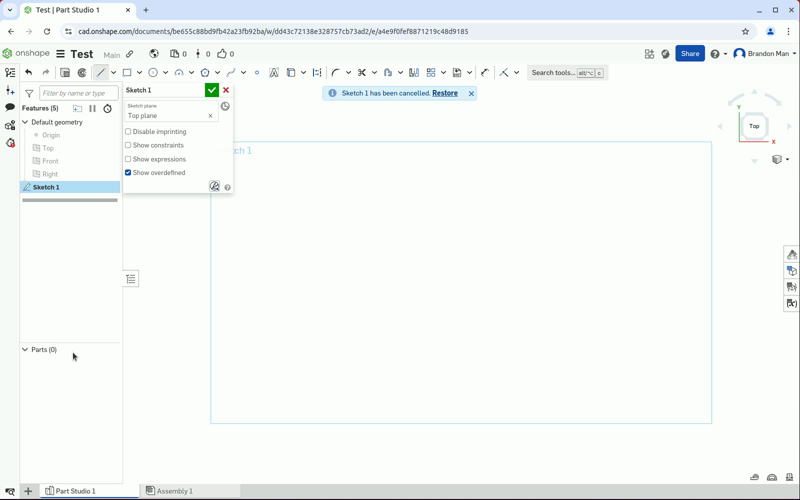
key_down(shift)
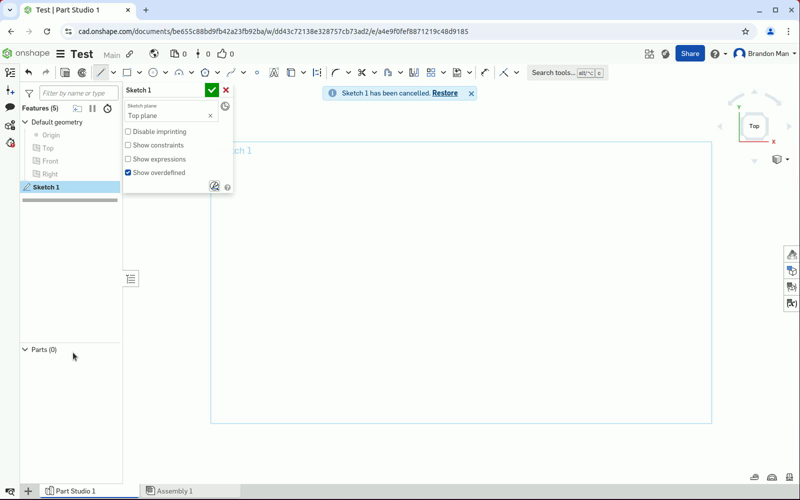
mouse_move(460, 282)
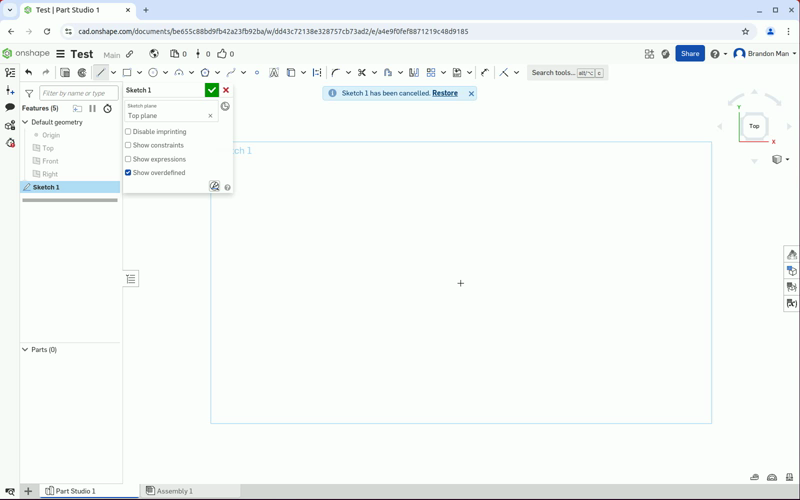
click(460, 282)
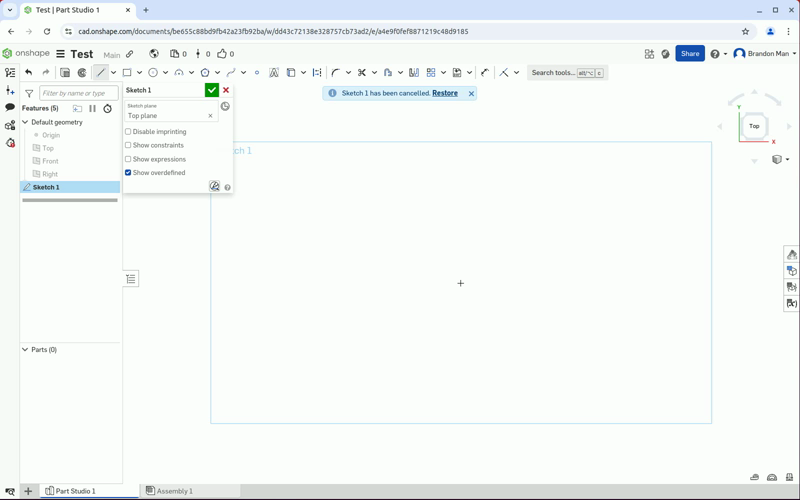
key_up(shift)
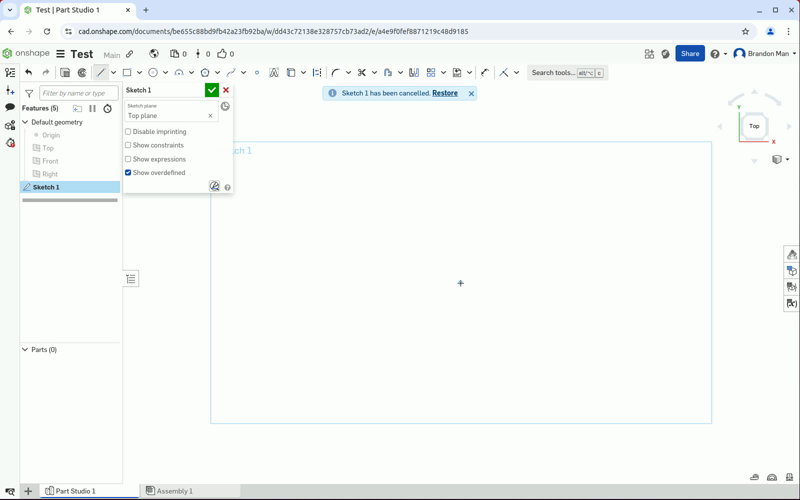
key_down(shift)
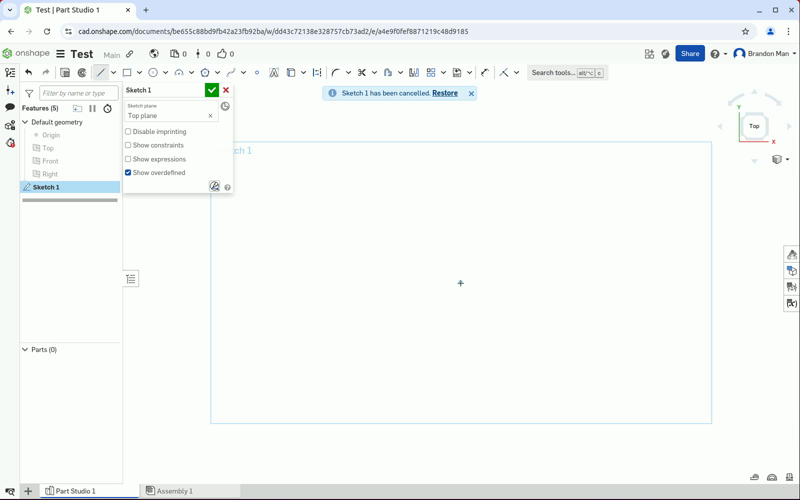
mouse_move(566, 282)
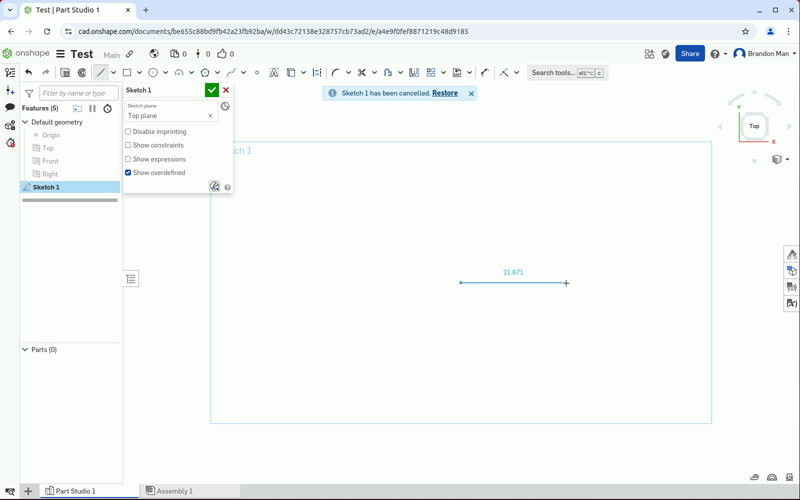
click(566, 282)
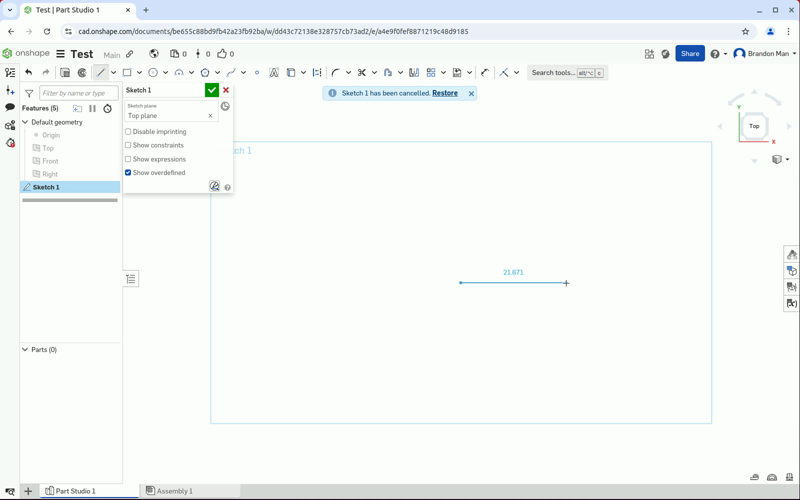
key_up(shift)
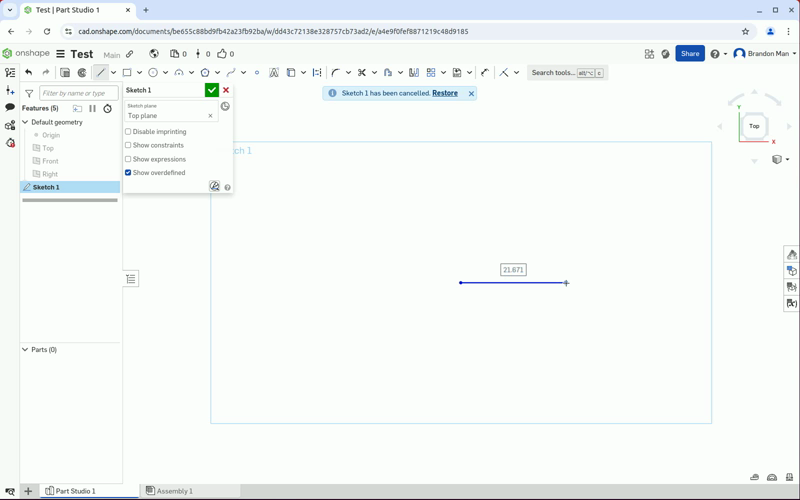
key_down(shift)
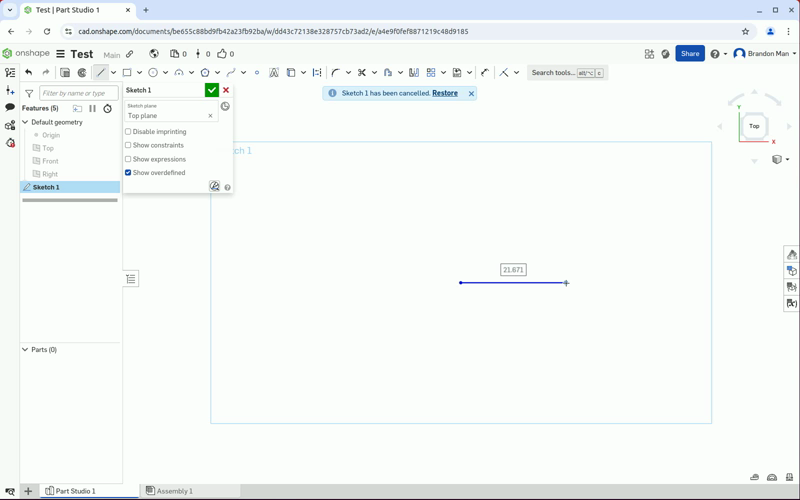
mouse_move(589, 282)
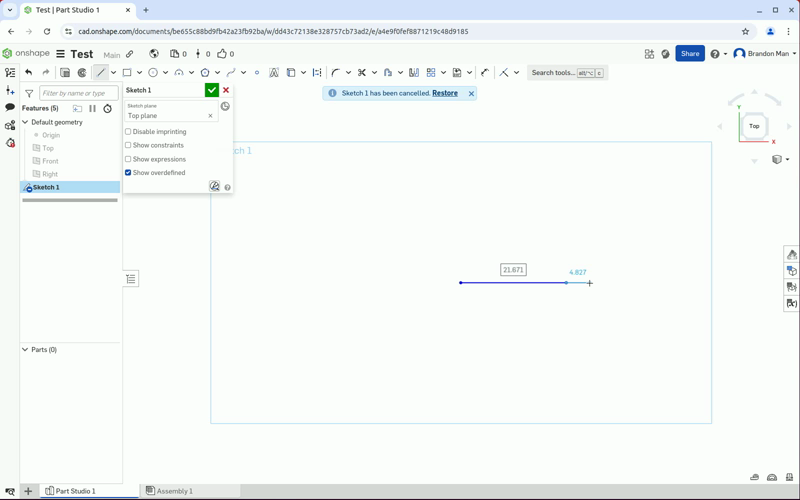
mouse_move(566, 251)
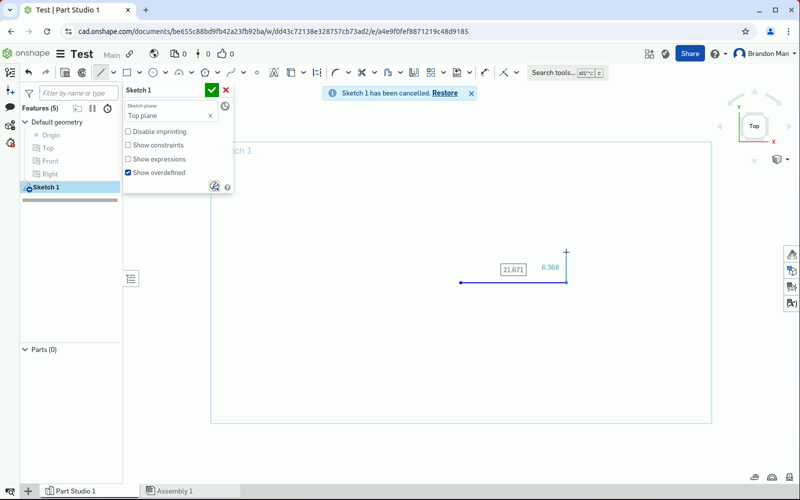
click(566, 251)
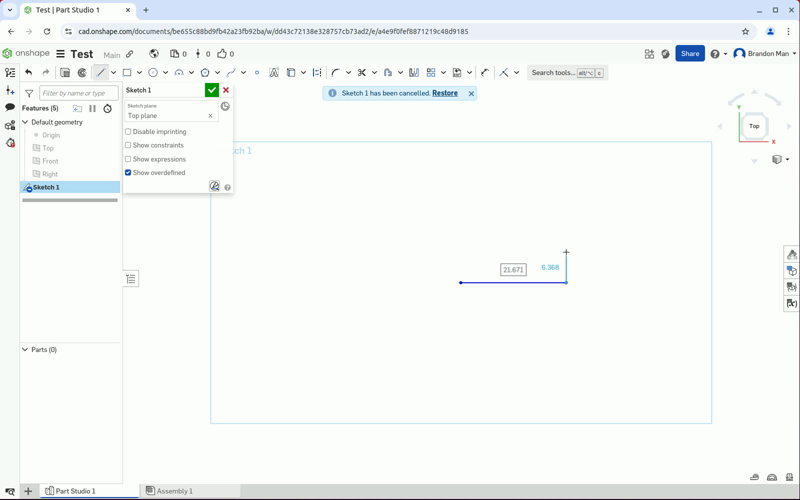
key_up(shift)
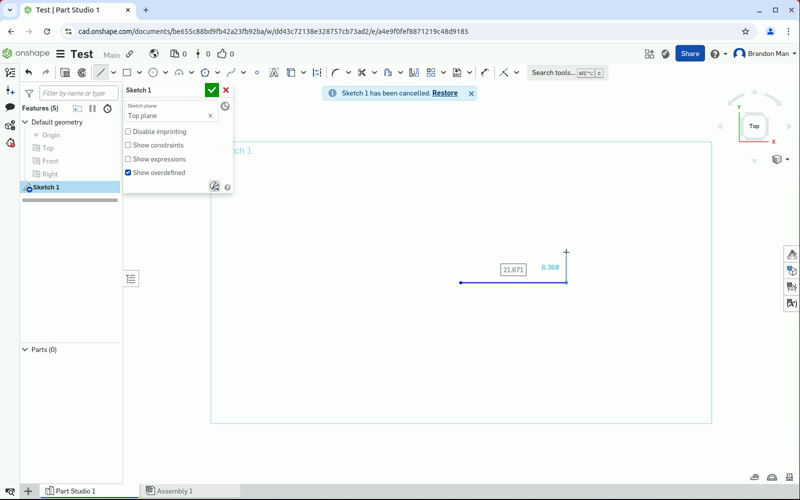
key_down(shift)
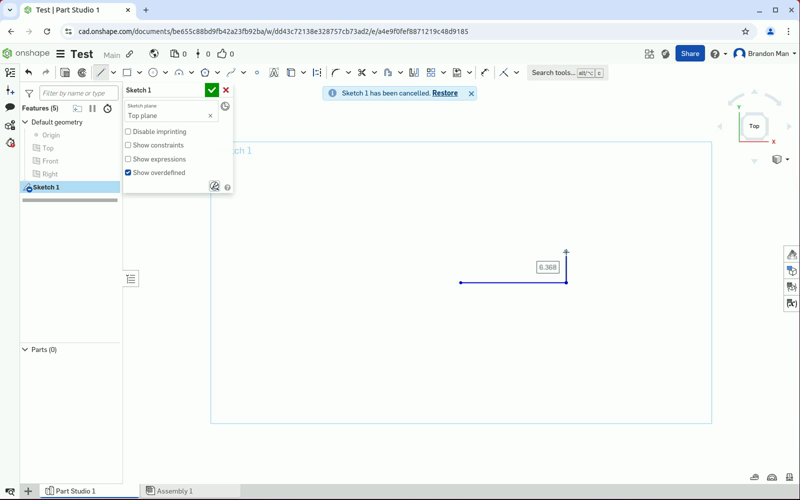
mouse_move(460, 251)
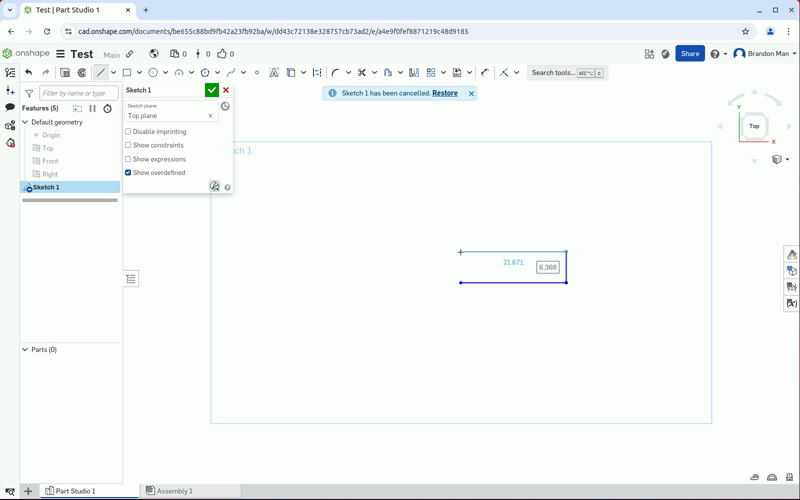
click(460, 251)
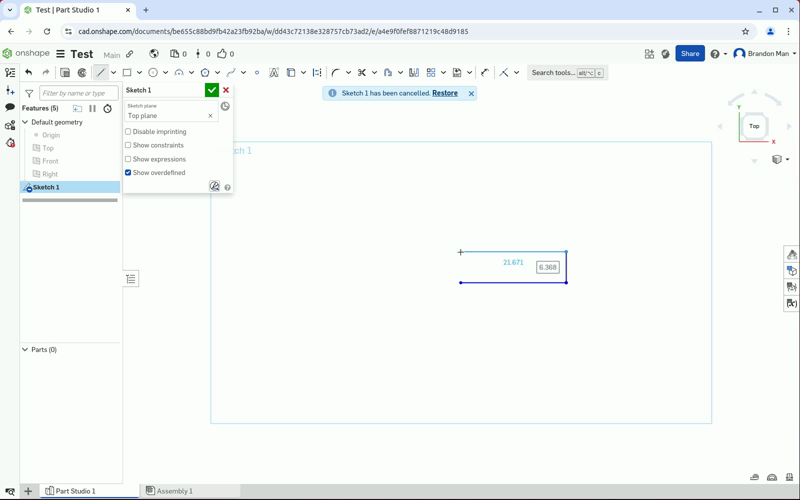
key_up(shift)
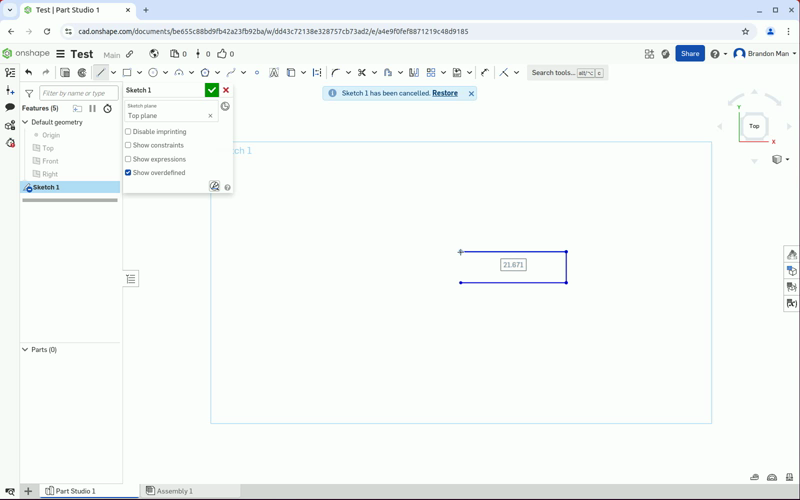
mouse_move(490, 251)
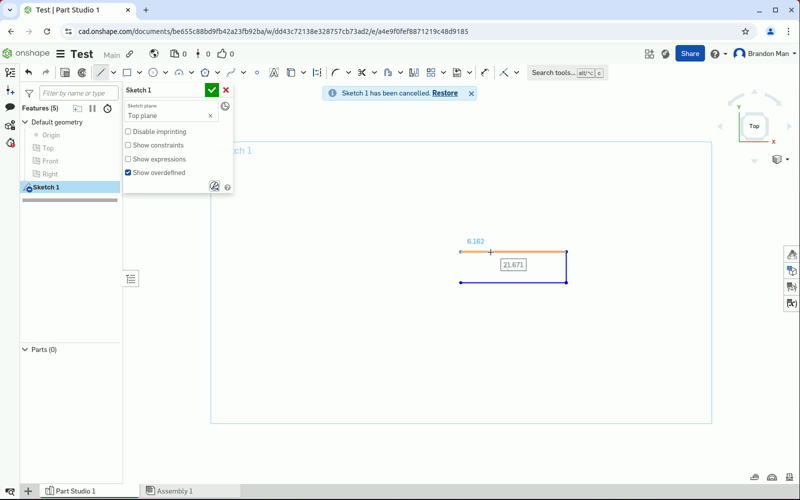
key_down(shift)
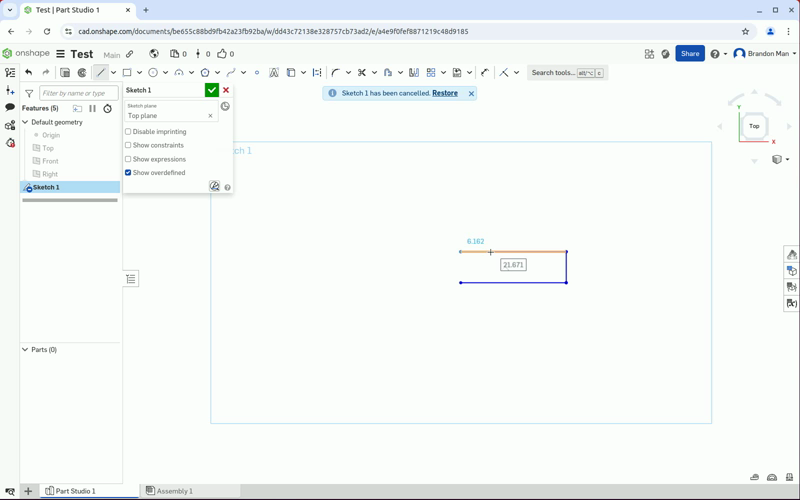
mouse_move(460, 282)
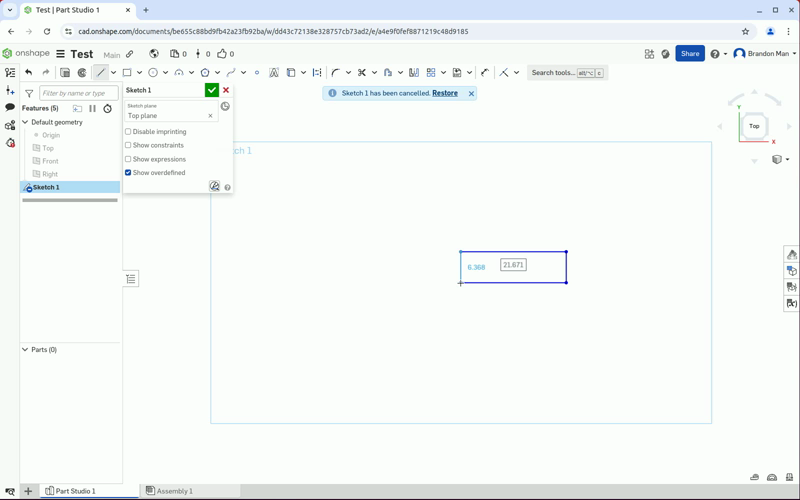
key_up(shift)
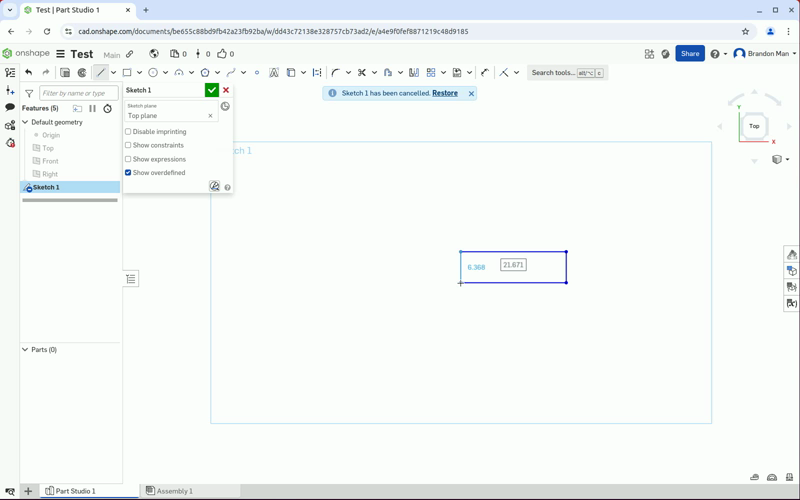
click(460, 282)
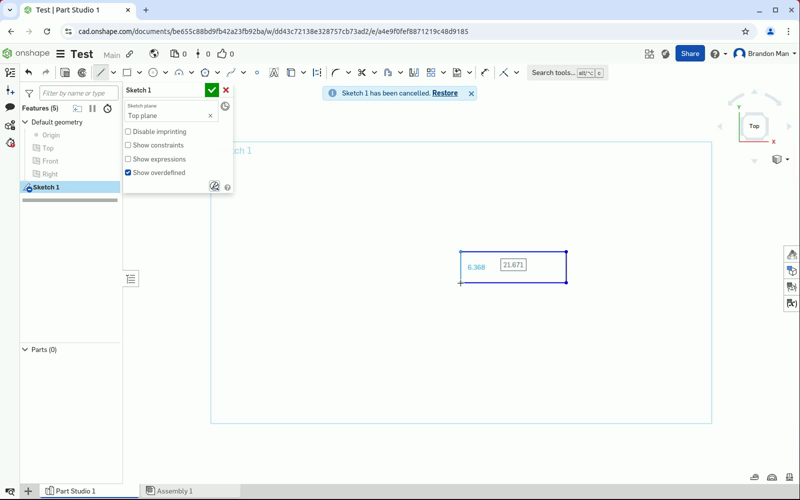
key(esc)
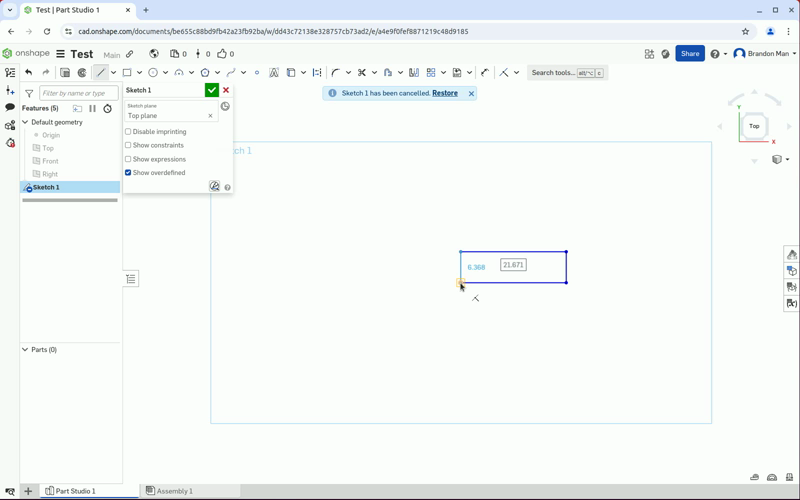
mouse_move(553, 259)
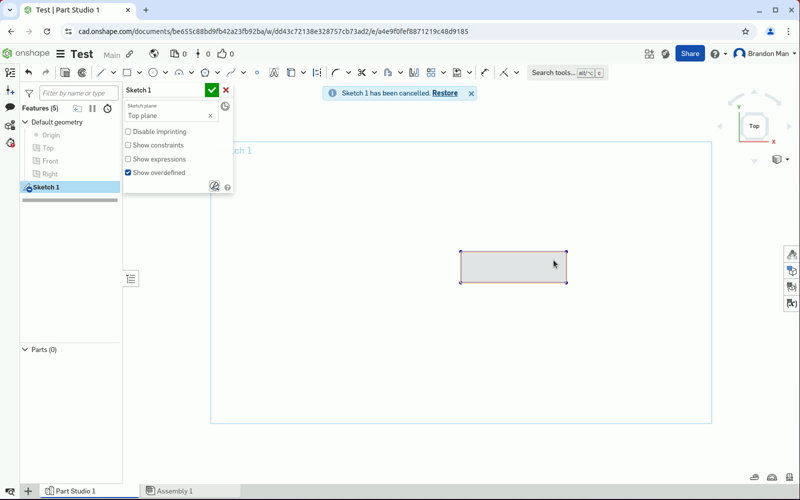
click(553, 259)
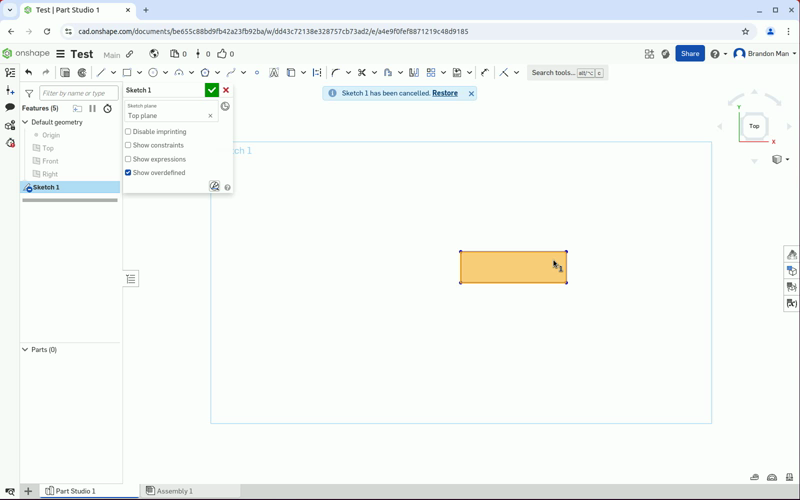
mouse_move(73, 352)
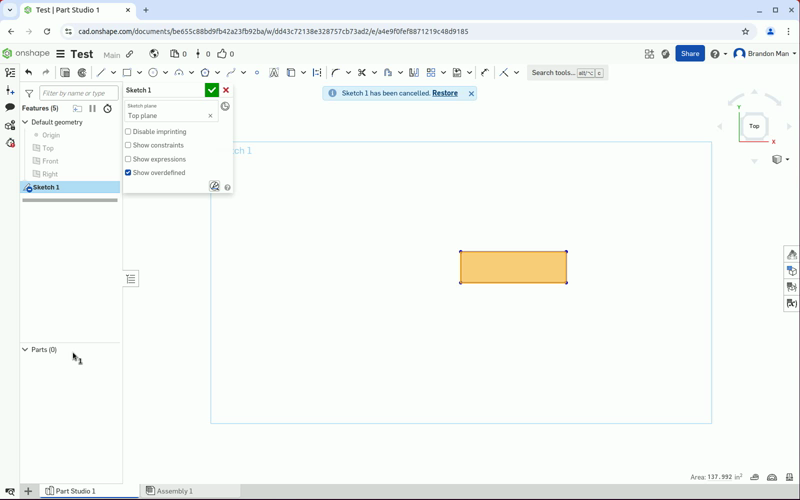
key(shift+y)
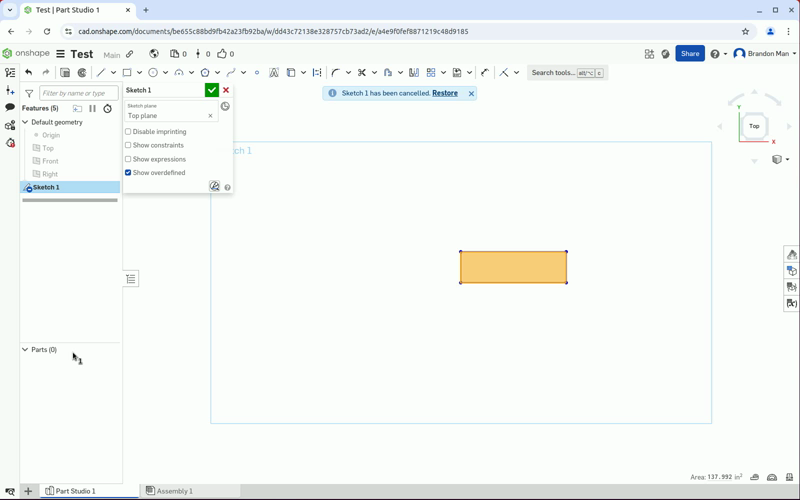
key(shift+e)
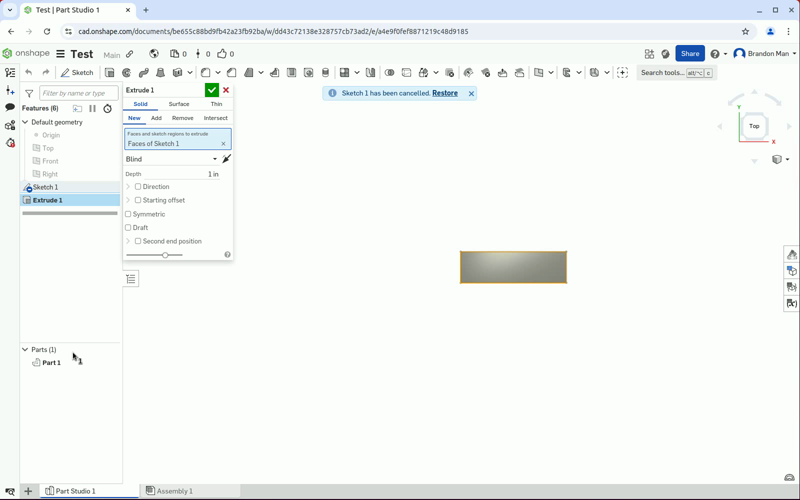
mouse_move(143, 106)
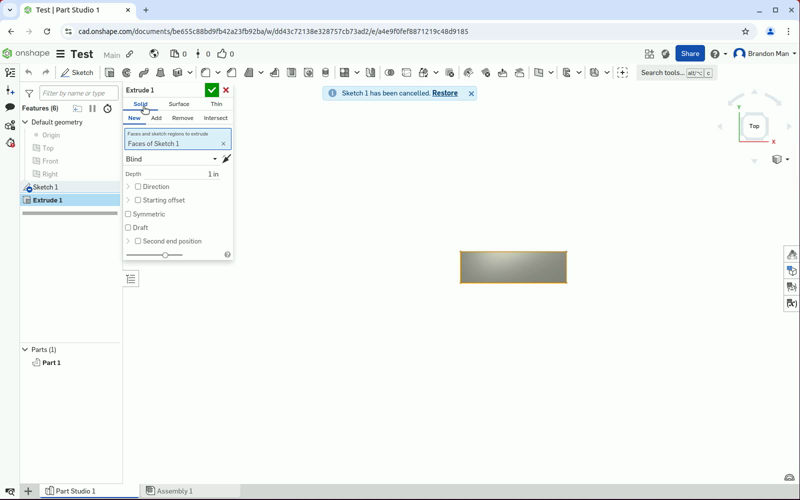
click(143, 106)
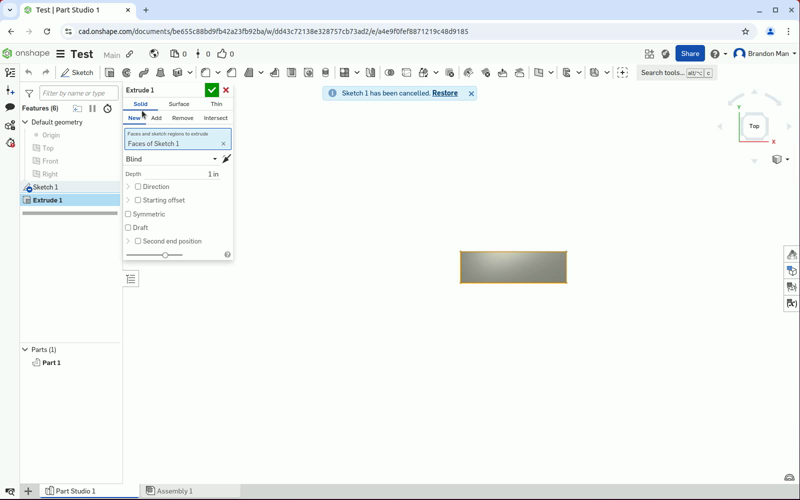
mouse_move(137, 120)
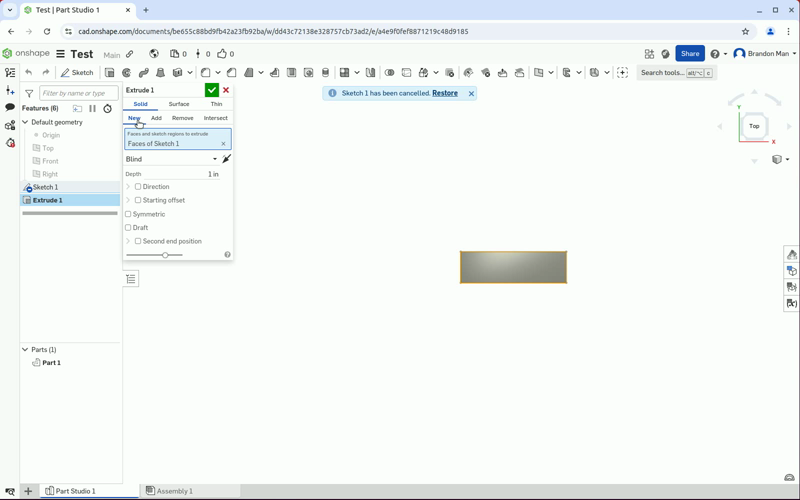
click(137, 120)
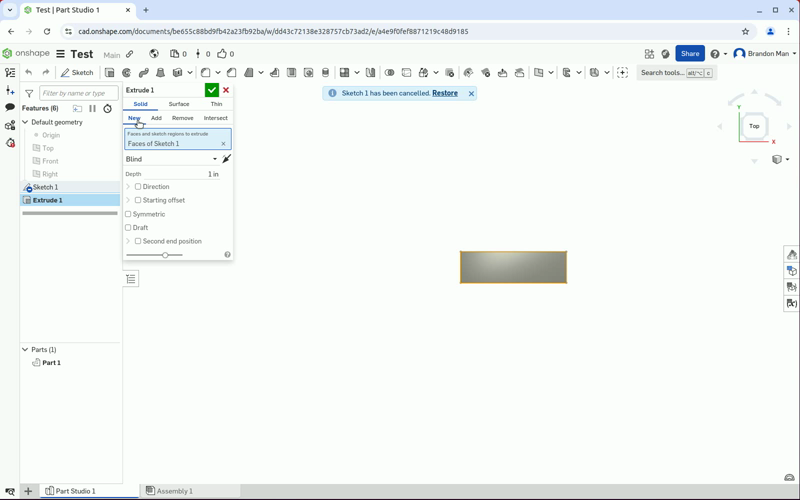
key(tab, 4)
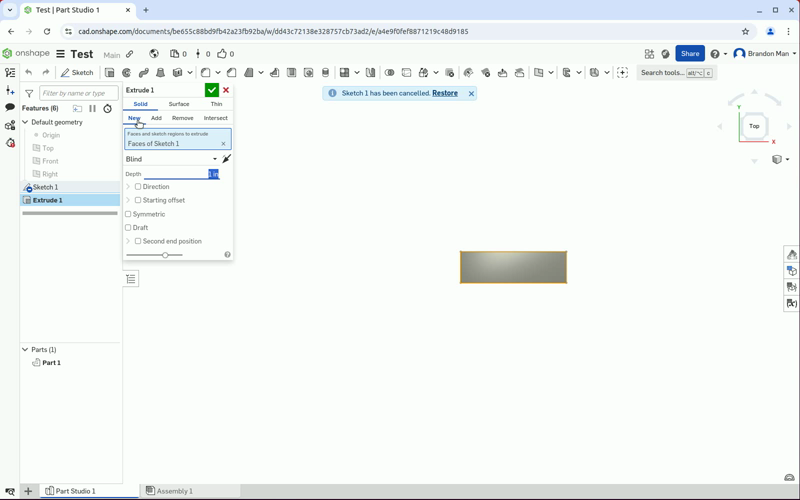
text(0.481)
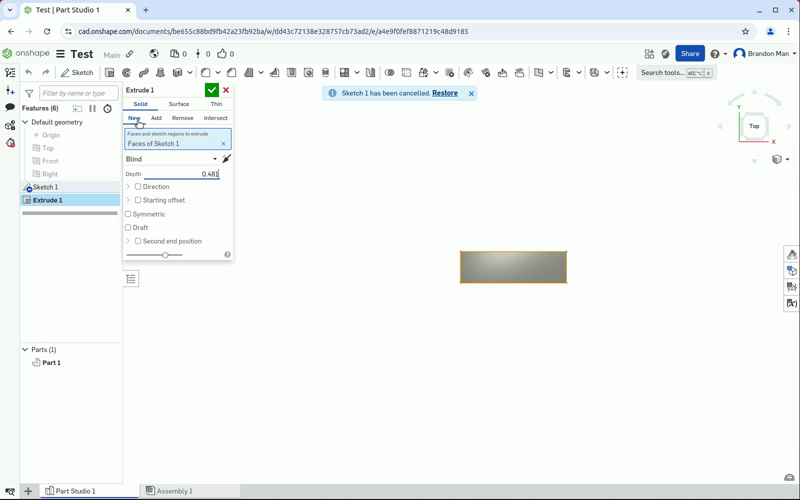
key(enter)
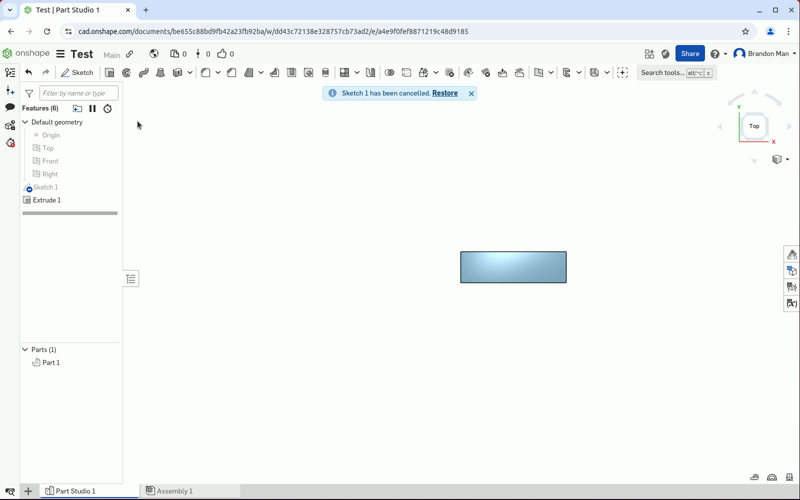
key(shift+h)
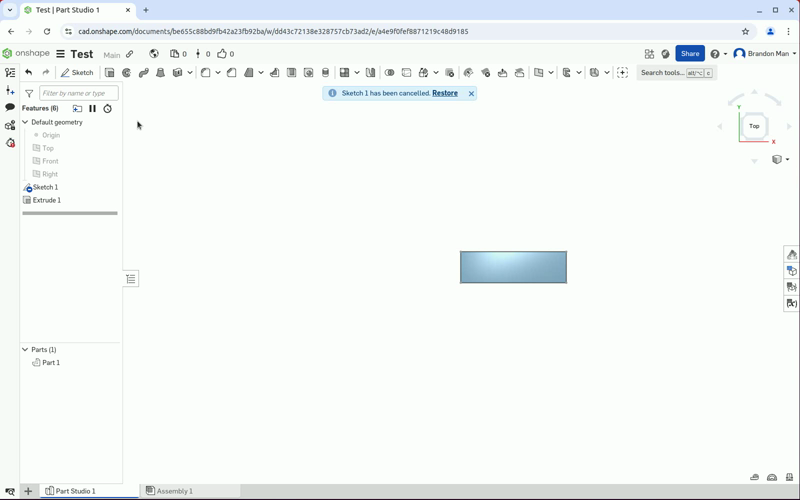
key(shift+h)
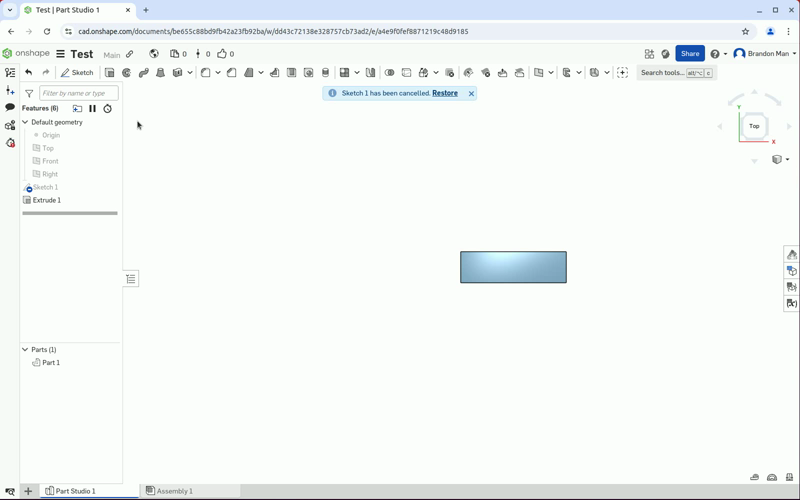
mouse_move(73, 189)
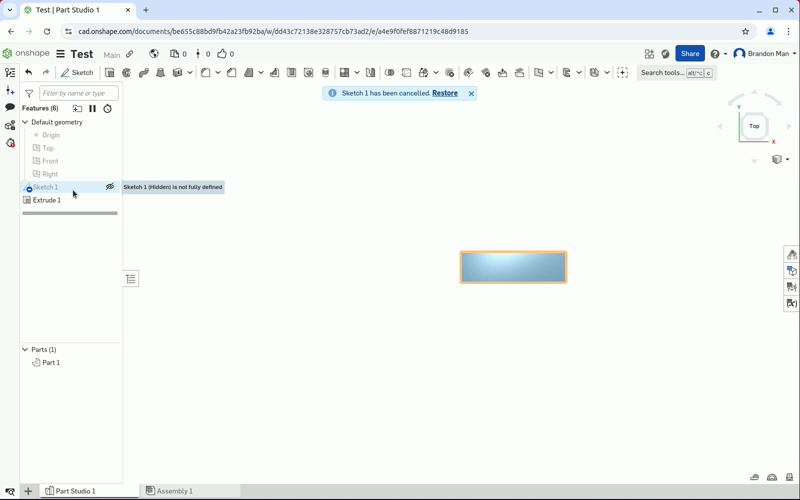
click(73, 189)
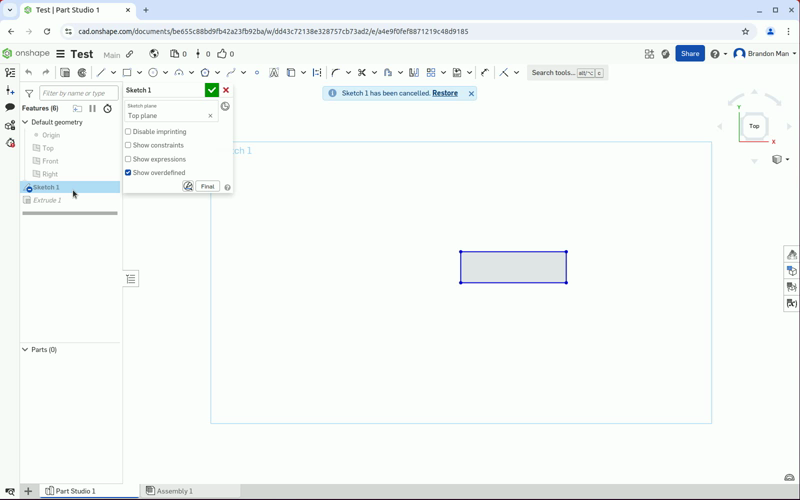
mouse_move(229, 92)
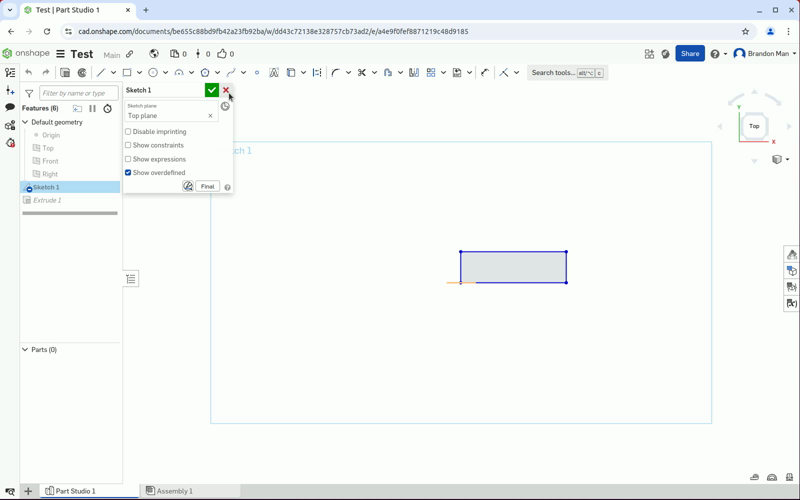
click(229, 92)
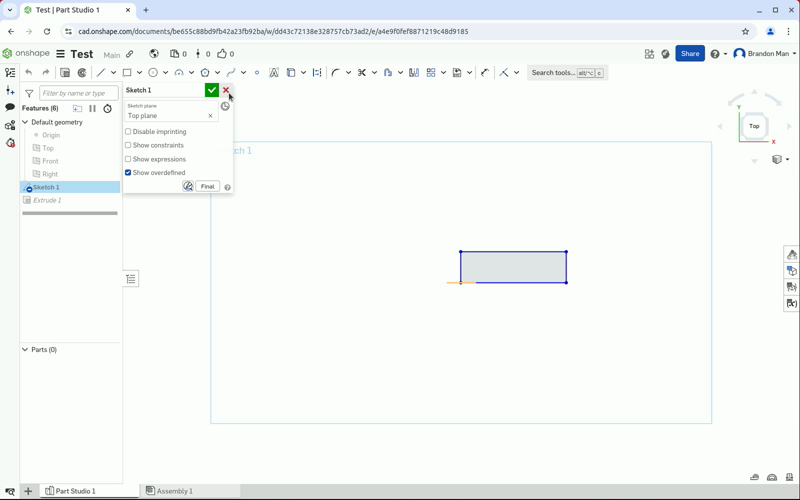
key(shift+s)
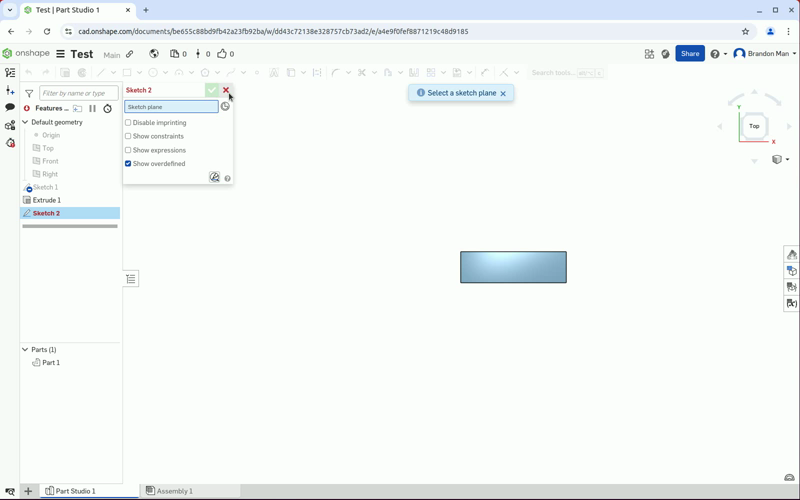
mouse_move(73, 150)
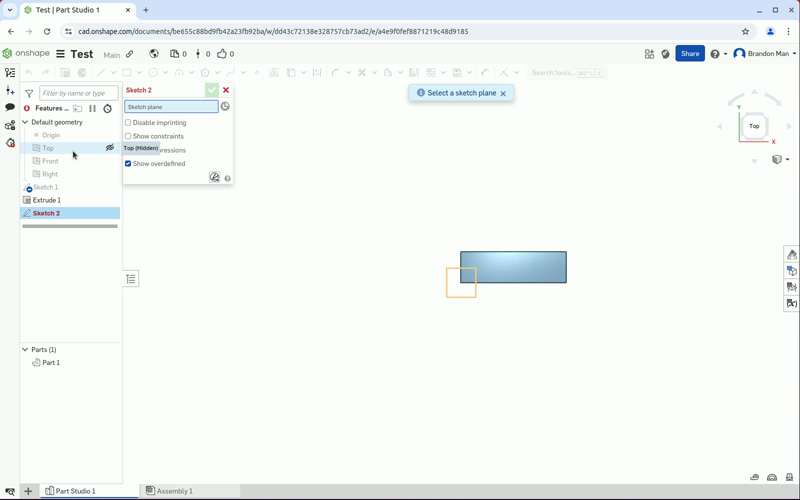
click(73, 150)
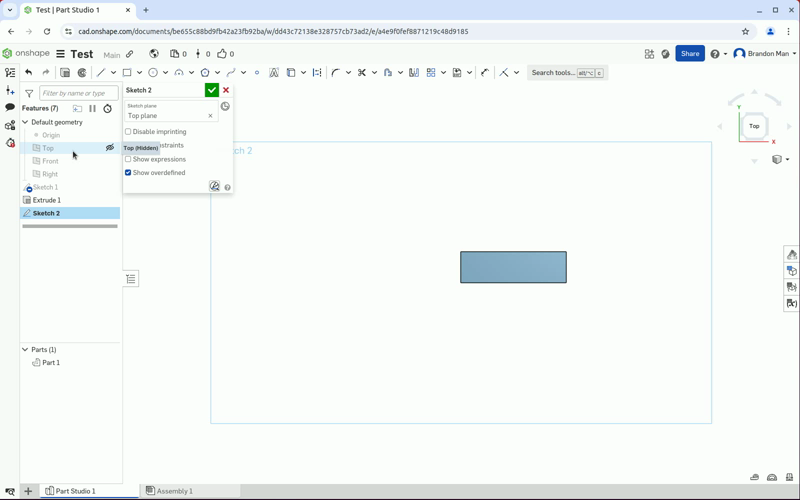
mouse_move(73, 352)
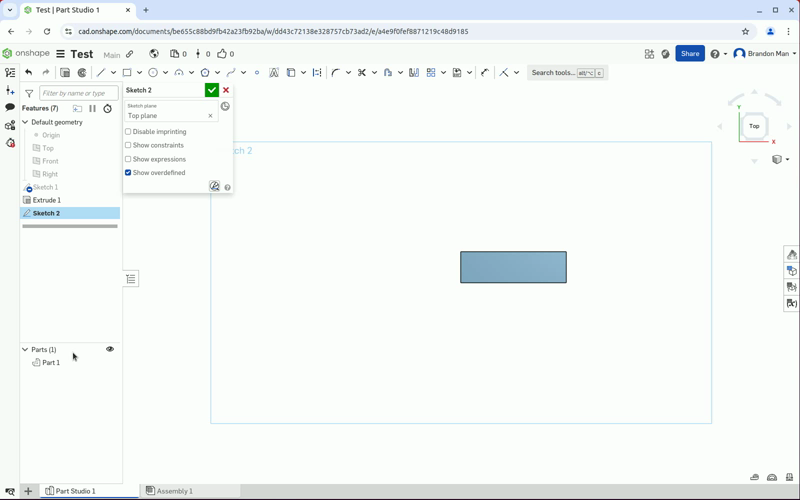
key(y)
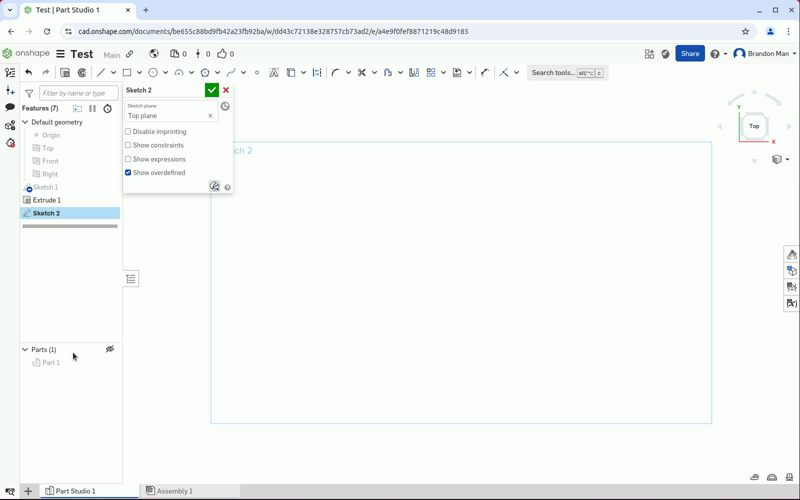
key(l)
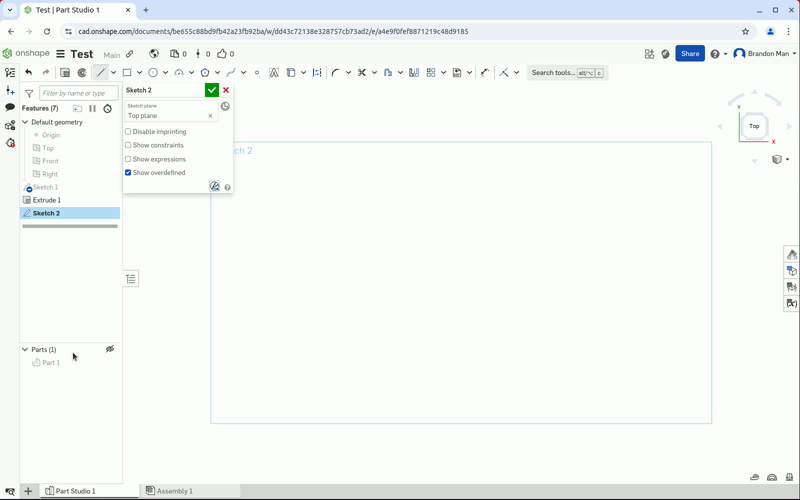
key_down(shift)
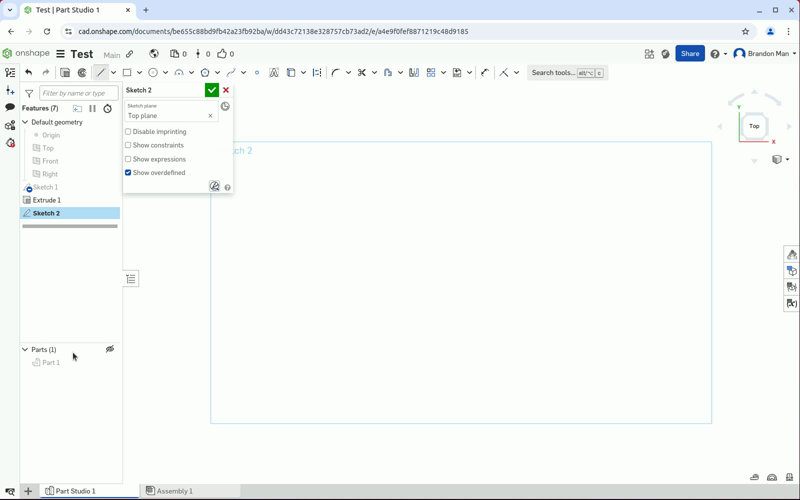
mouse_move(566, 282)
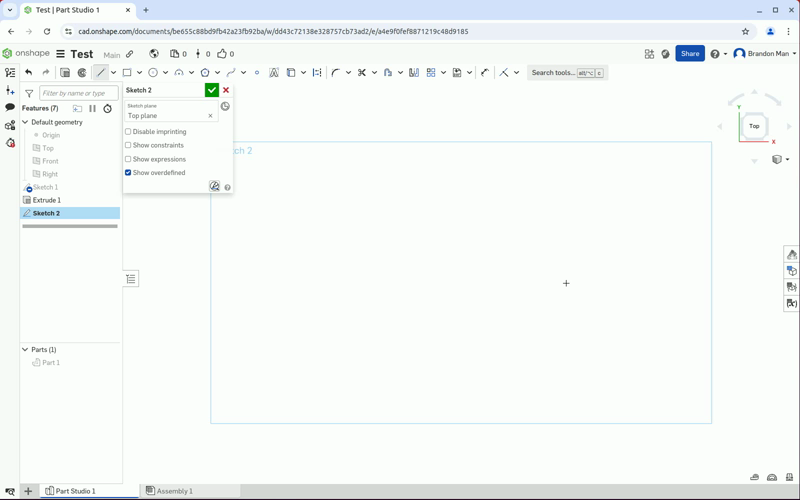
click(566, 282)
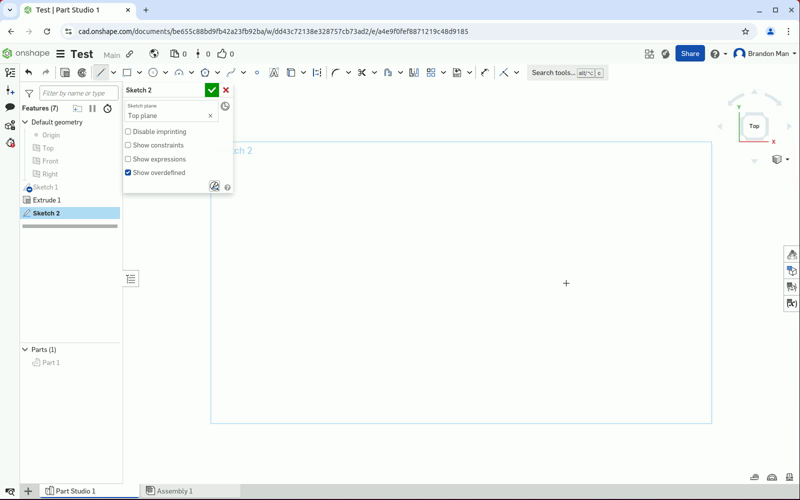
key_up(shift)
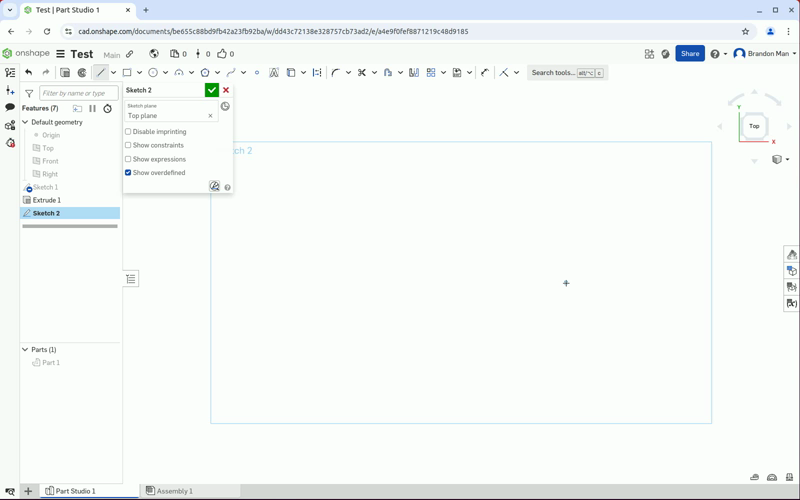
key_down(shift)
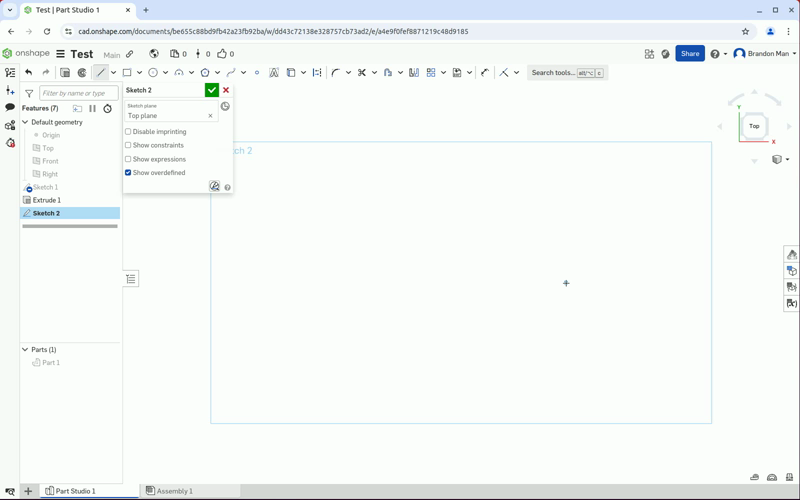
mouse_move(589, 282)
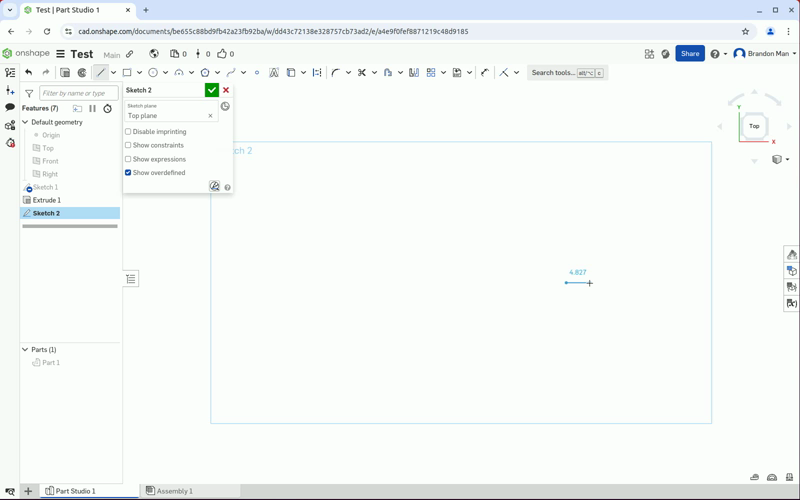
mouse_move(573, 282)
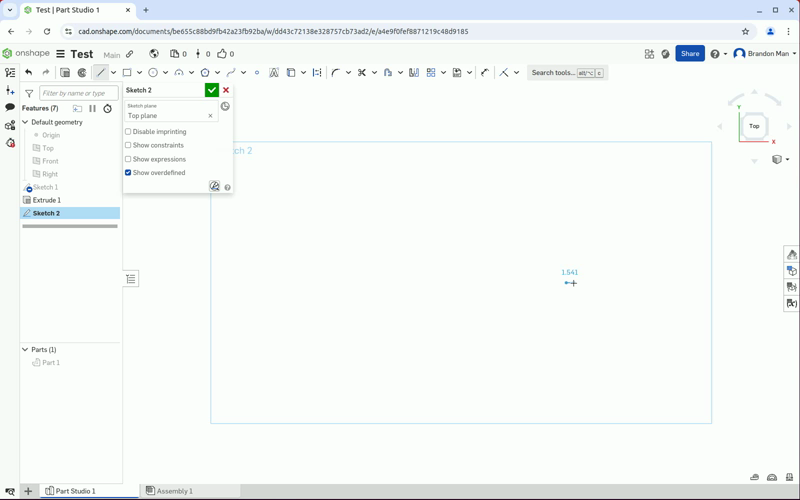
scroll(6)
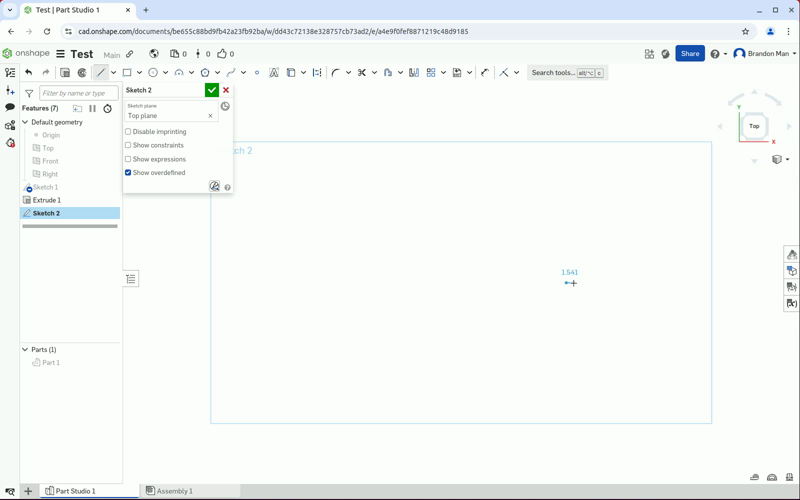
scroll(6)
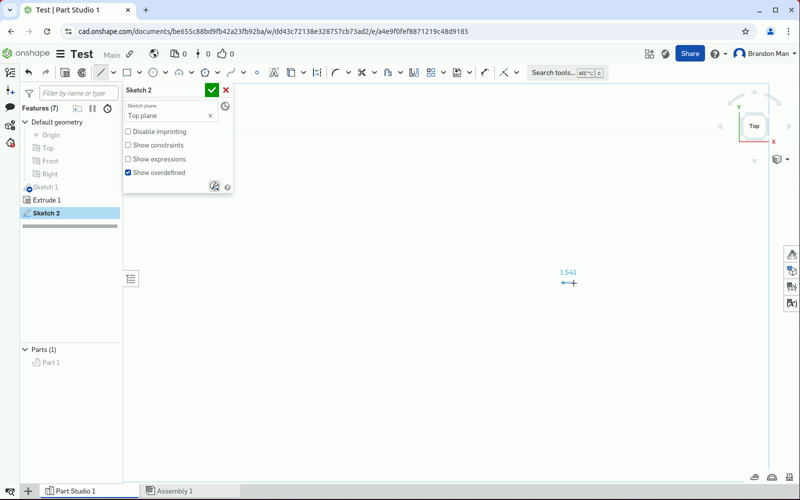
scroll(6)
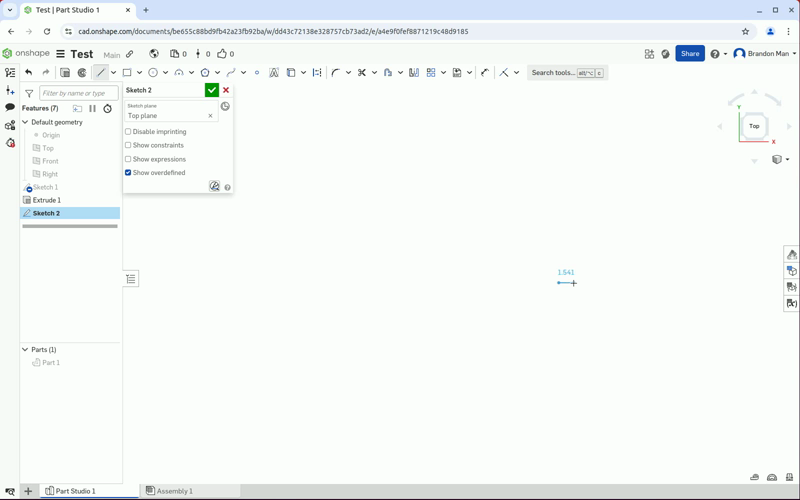
scroll(6)
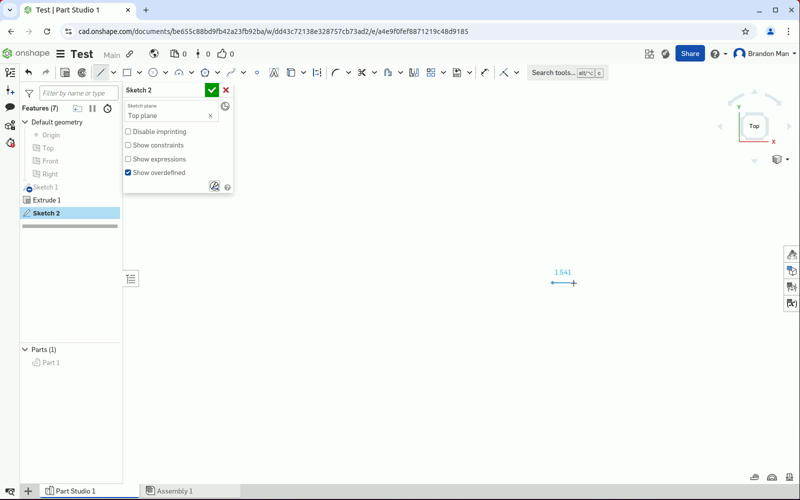
scroll(6)
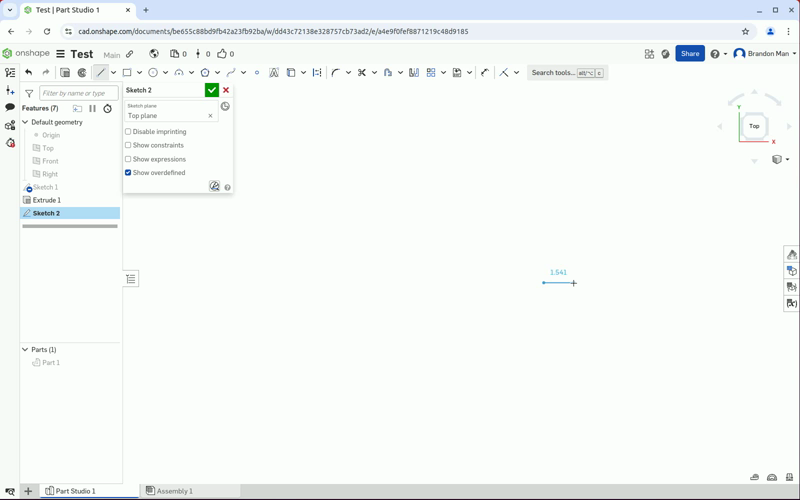
scroll(6)
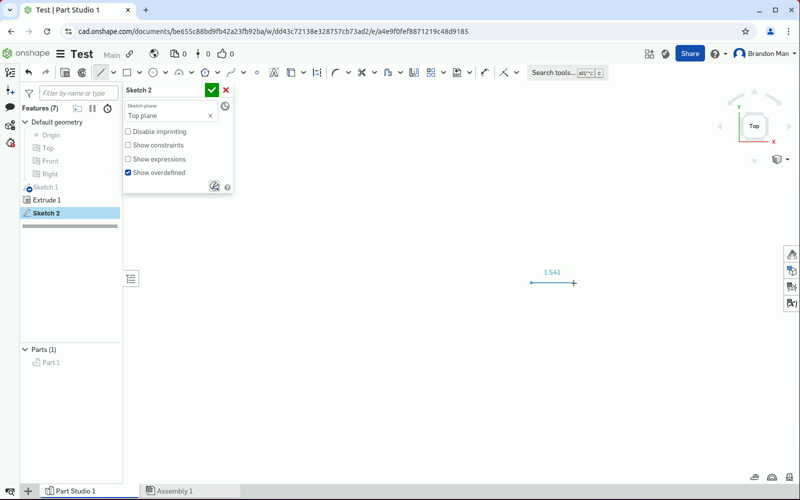
scroll(6)
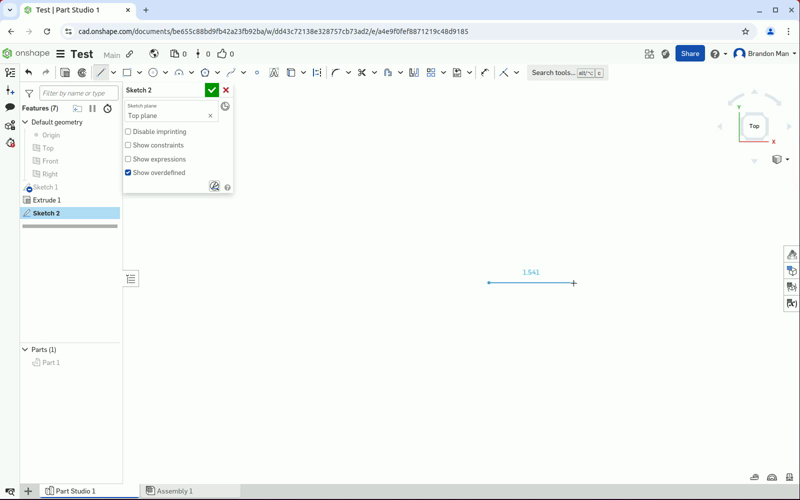
click(573, 282)
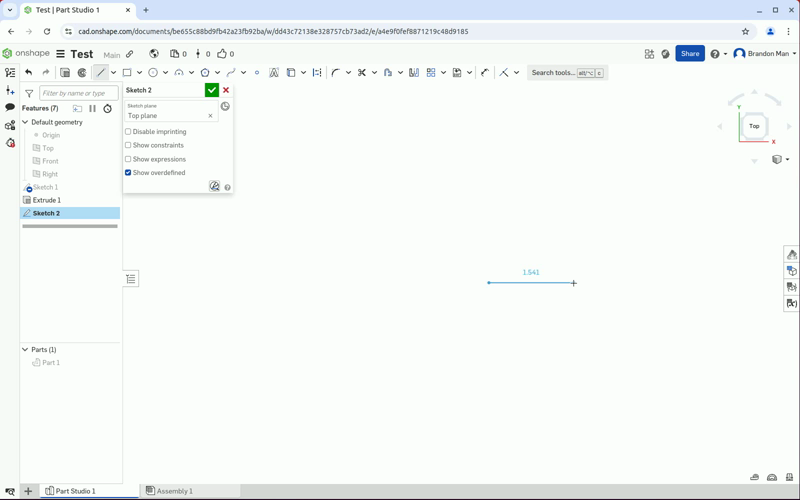
scroll(-6)
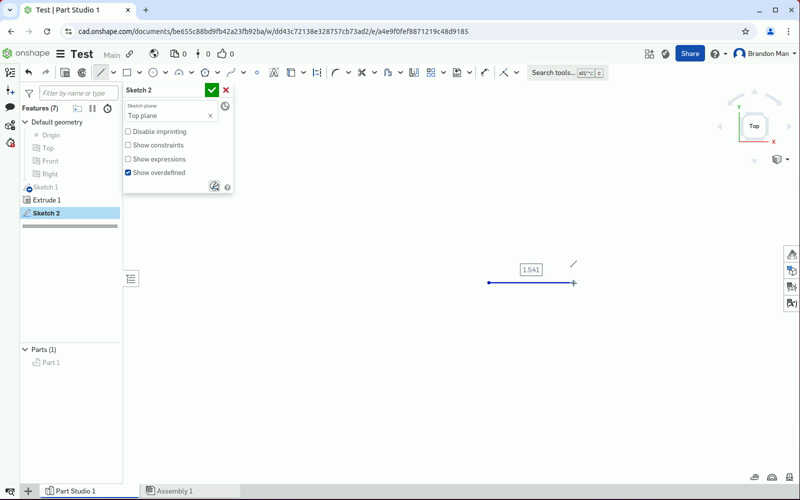
scroll(-6)
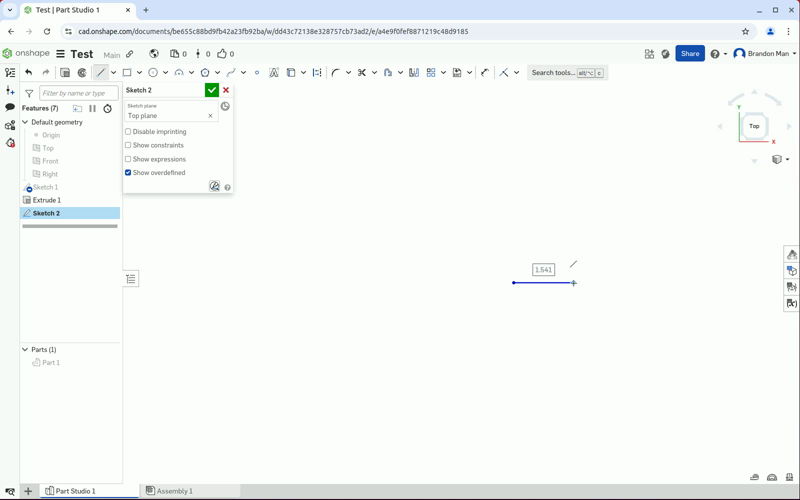
scroll(-6)
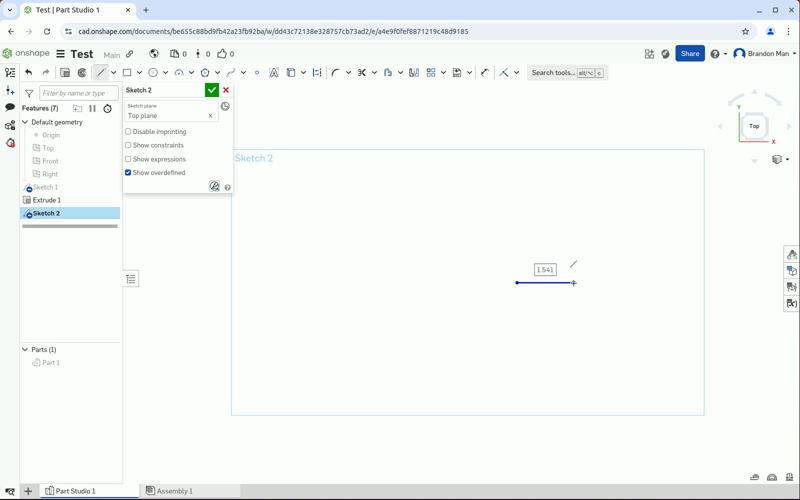
scroll(-6)
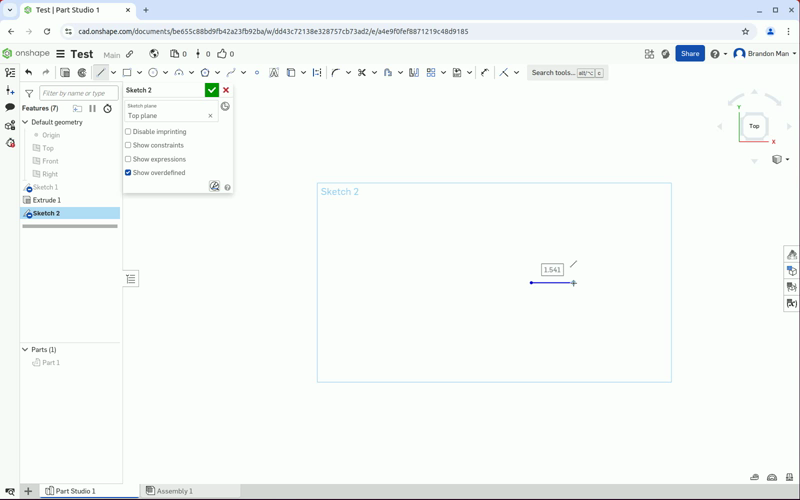
scroll(-6)
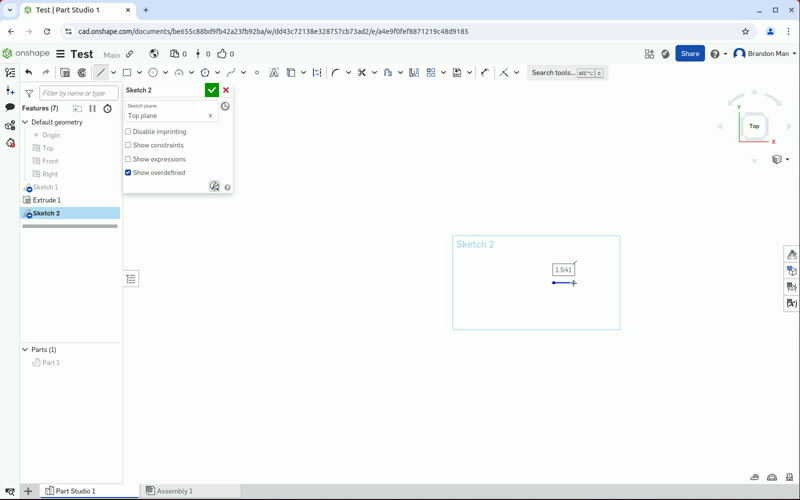
scroll(-6)
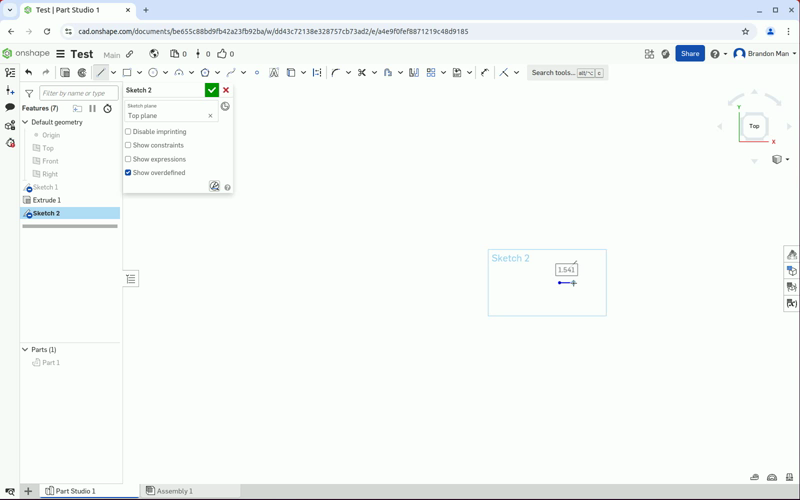
scroll(-6)
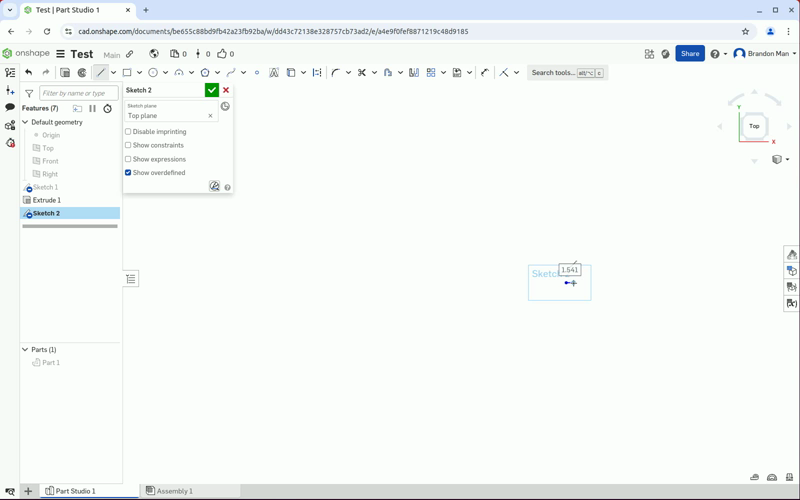
key_up(shift)
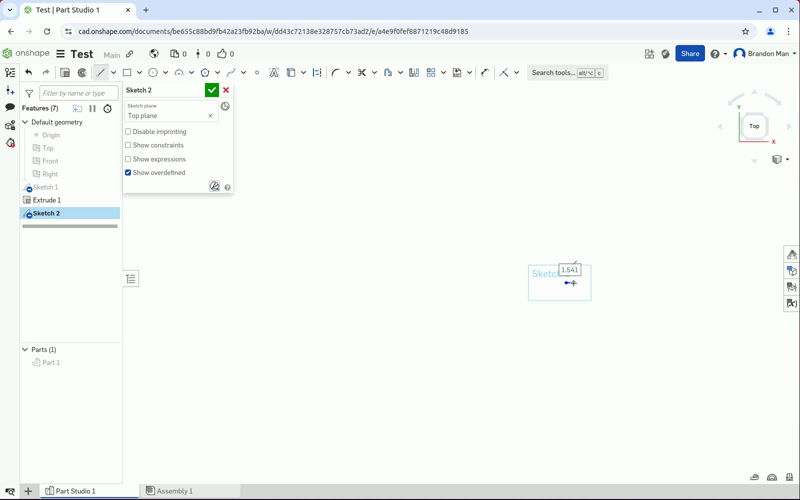
key_down(shift)
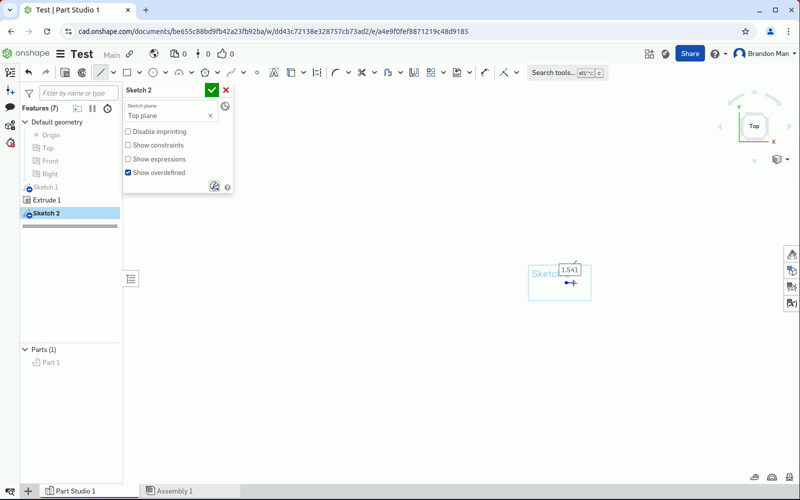
mouse_move(589, 282)
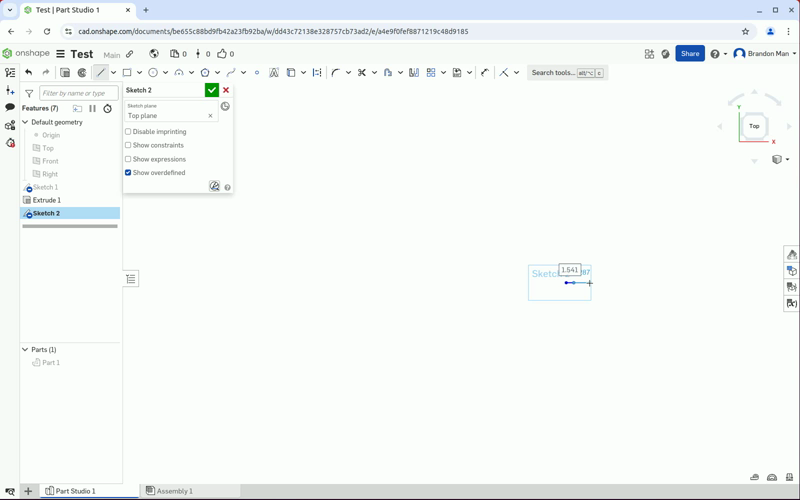
mouse_move(566, 251)
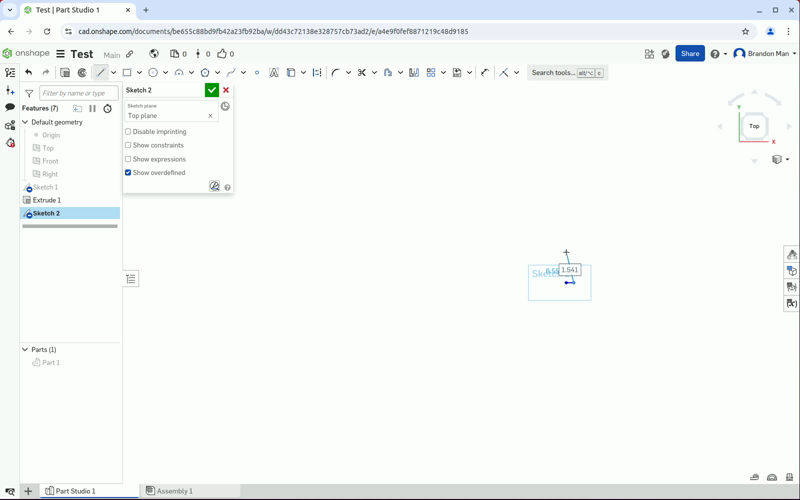
click(566, 251)
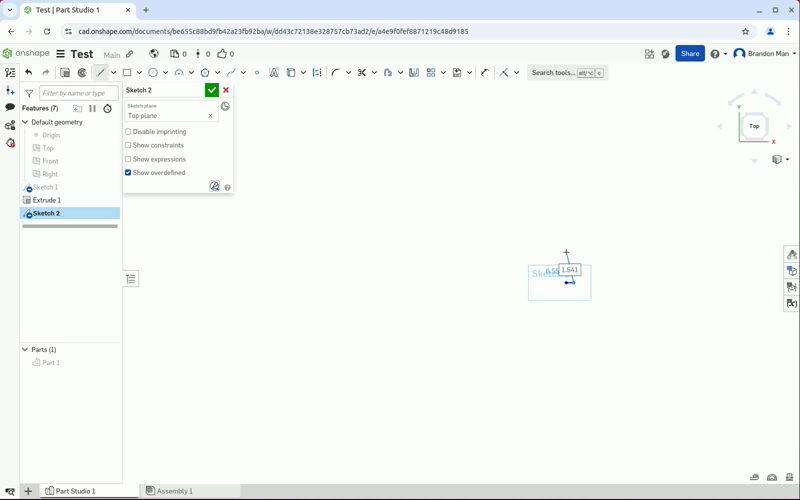
key_up(shift)
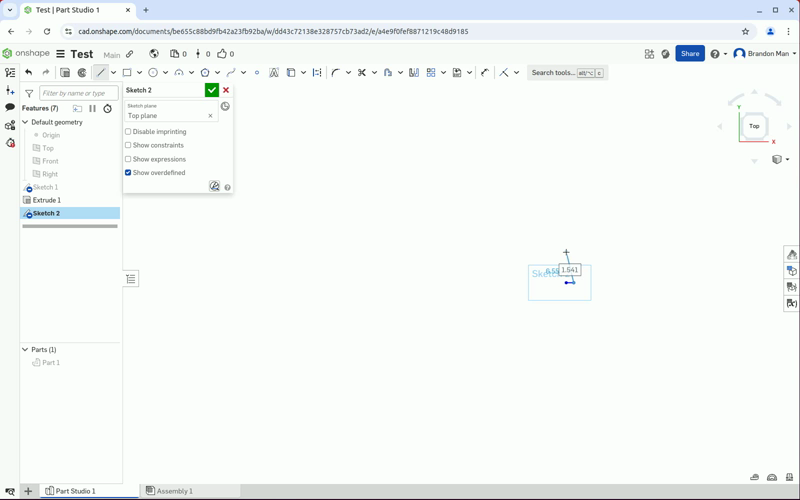
mouse_move(589, 251)
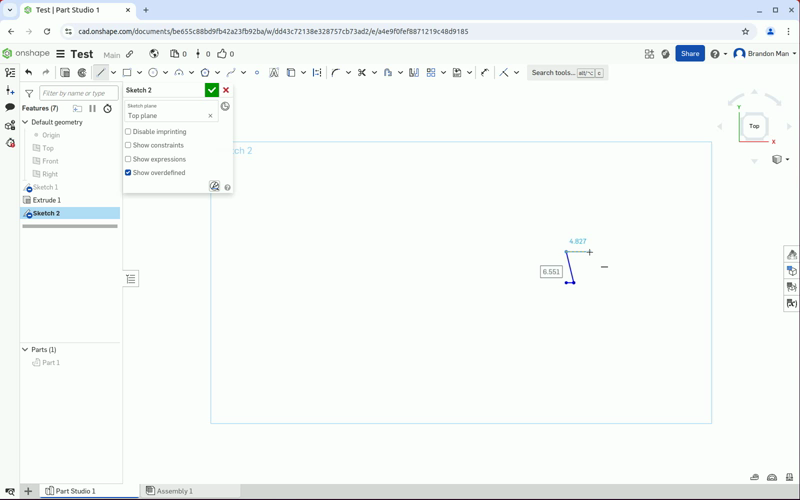
key_down(shift)
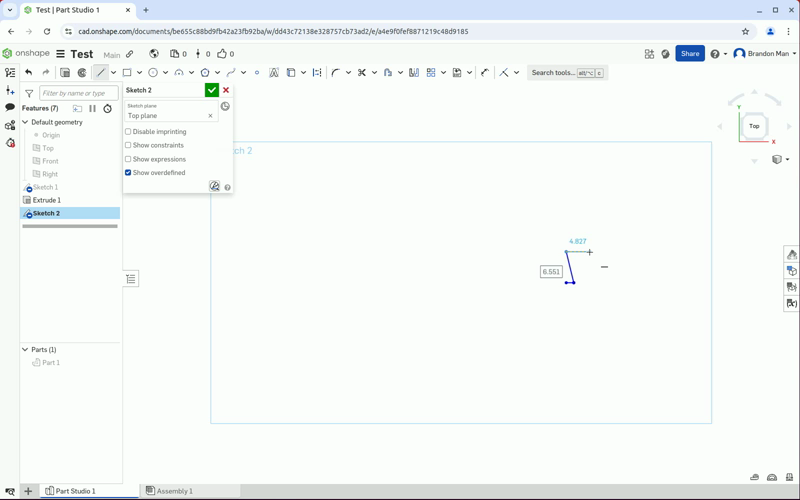
mouse_move(566, 282)
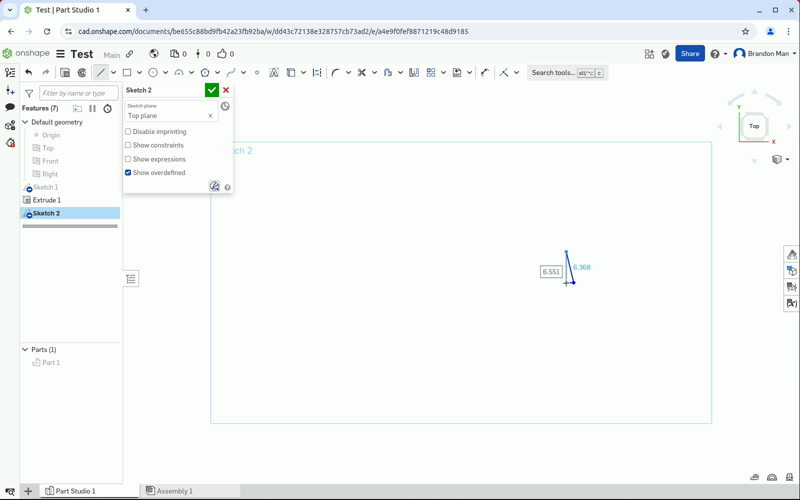
key_up(shift)
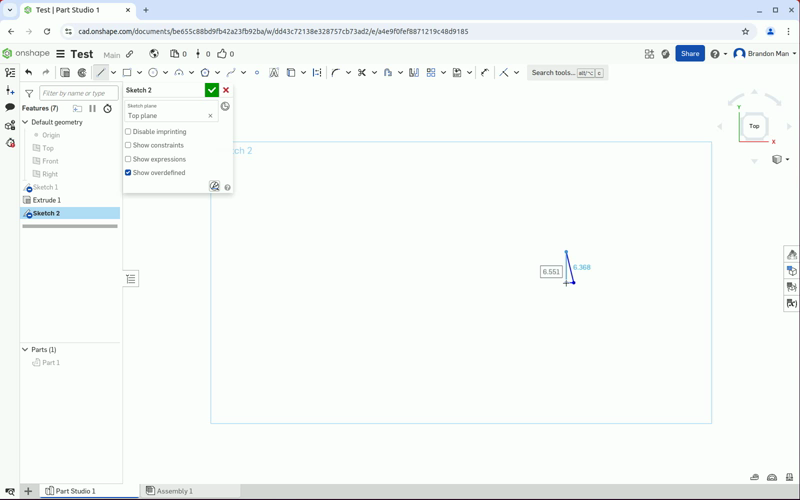
click(566, 282)
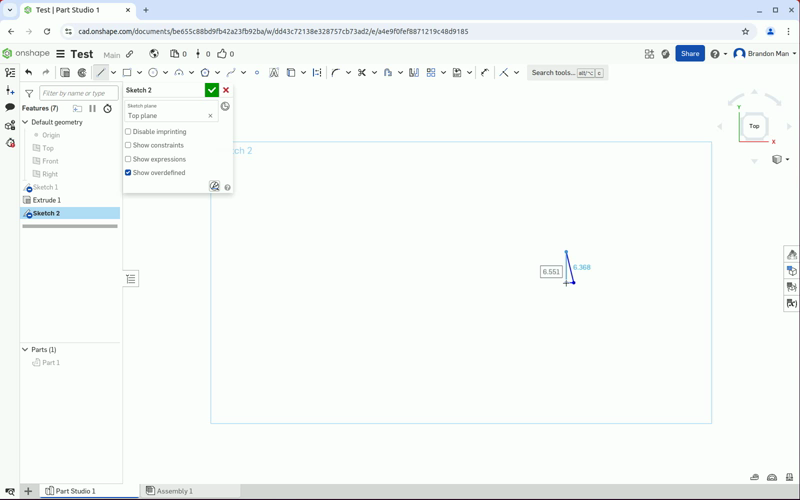
key(esc)
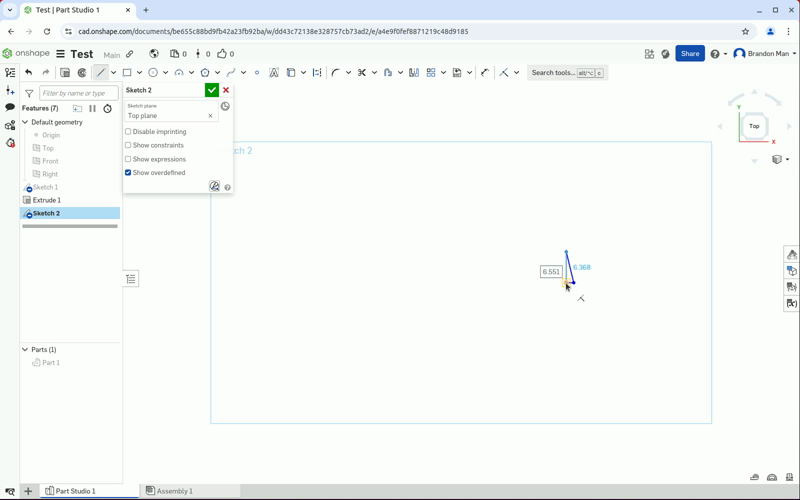
mouse_move(568, 282)
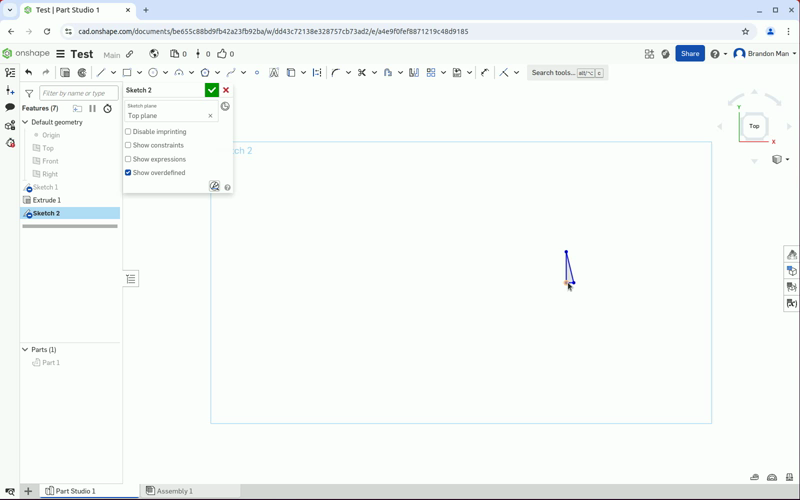
scroll(6)
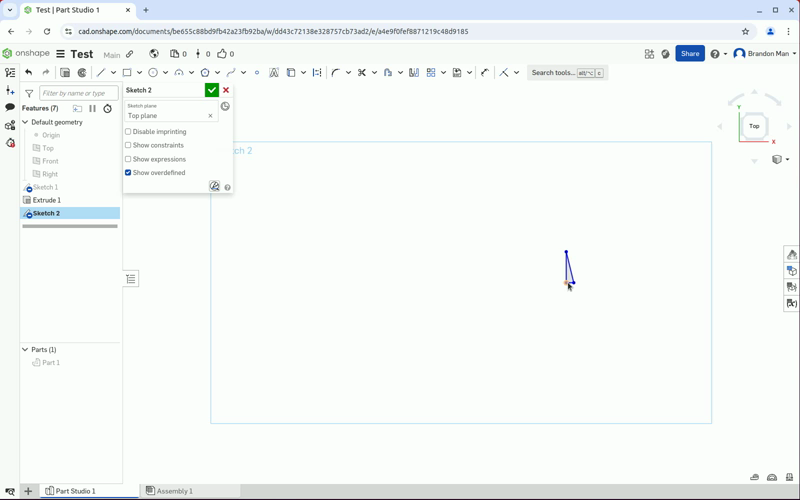
scroll(6)
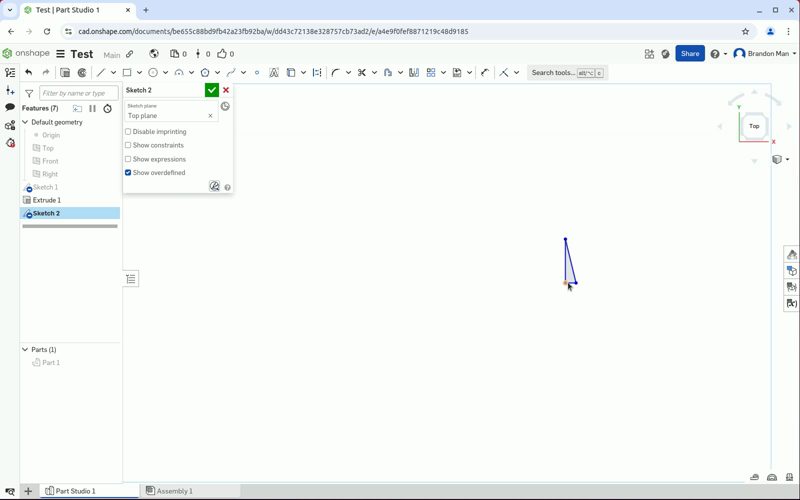
scroll(6)
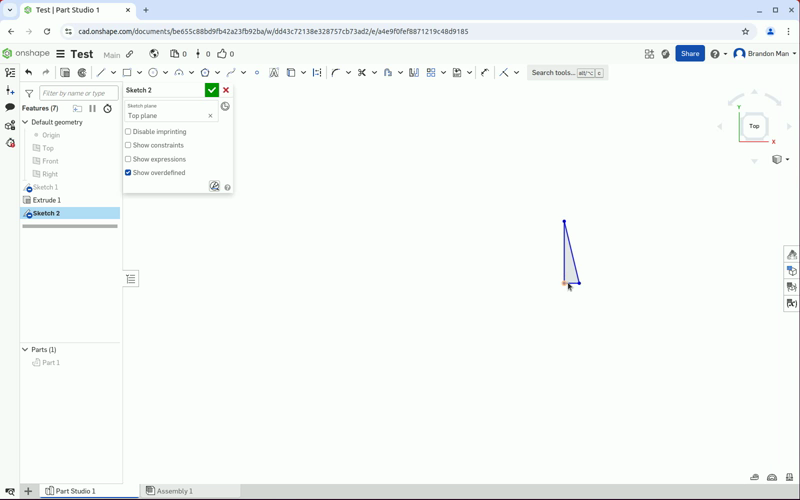
scroll(6)
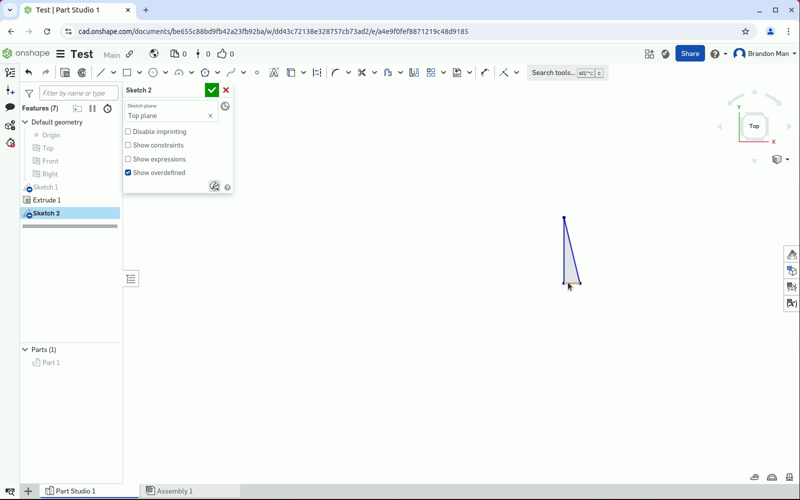
scroll(6)
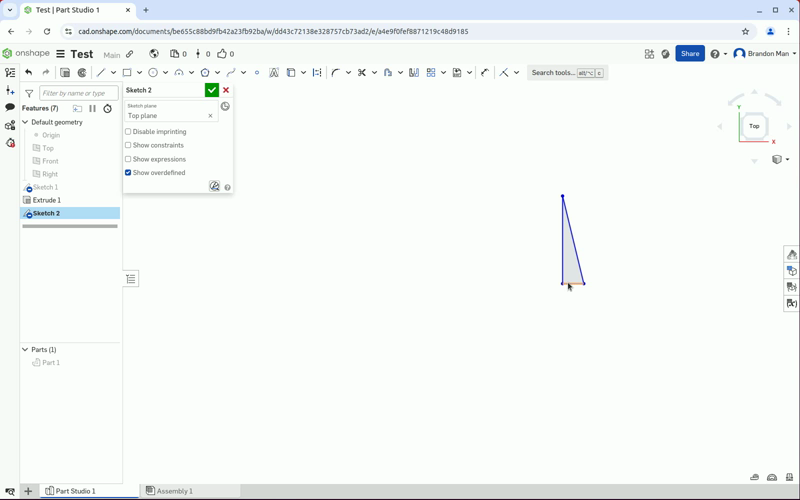
scroll(6)
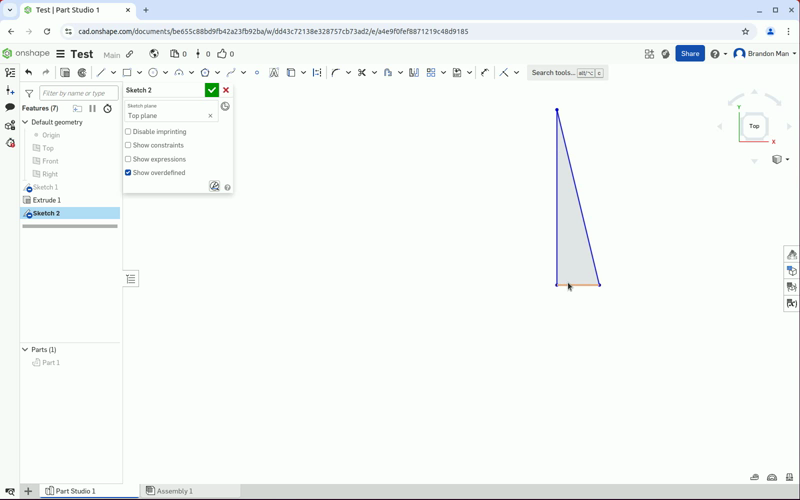
scroll(6)
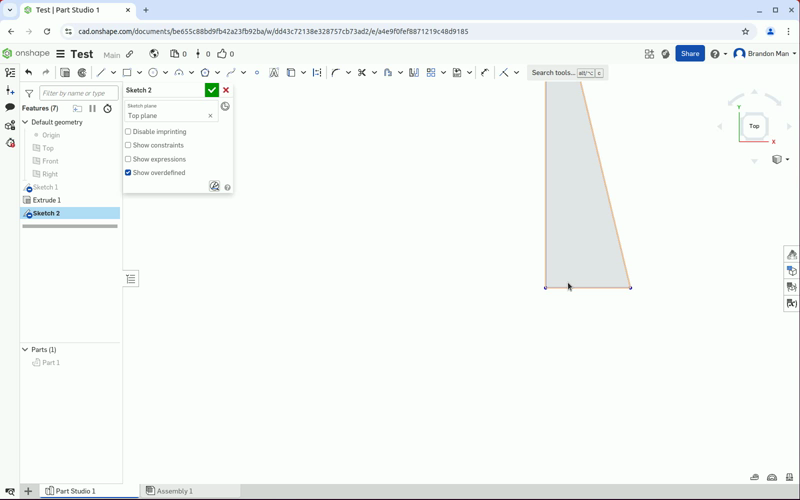
click(568, 282)
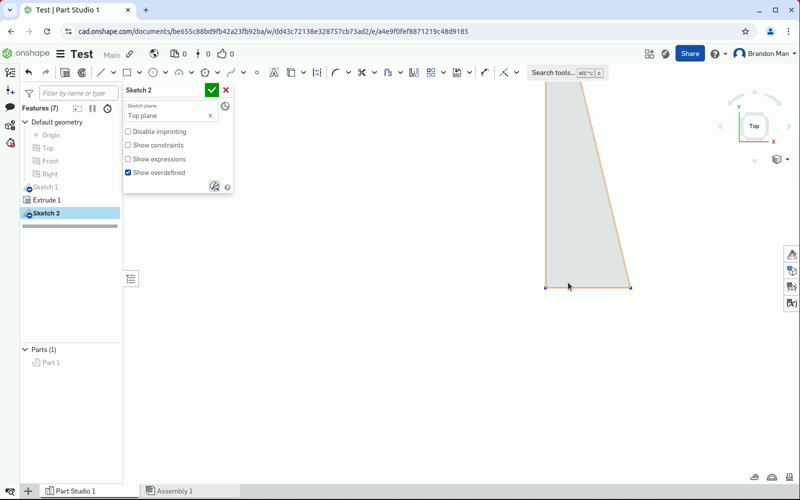
scroll(-6)
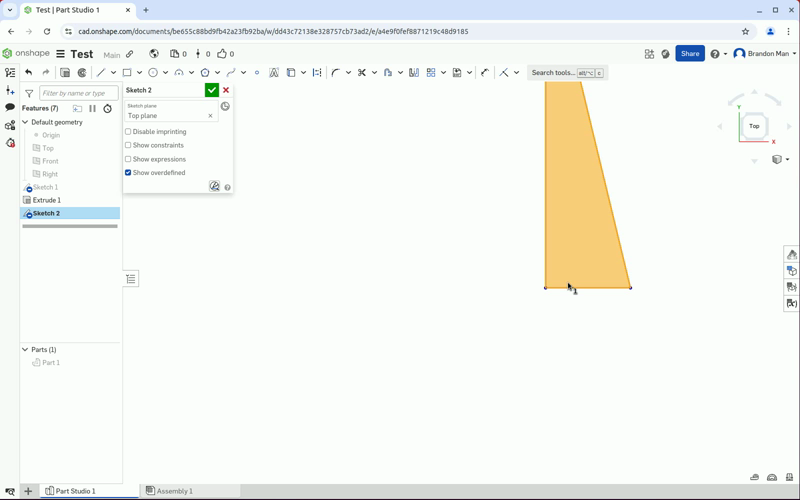
scroll(-6)
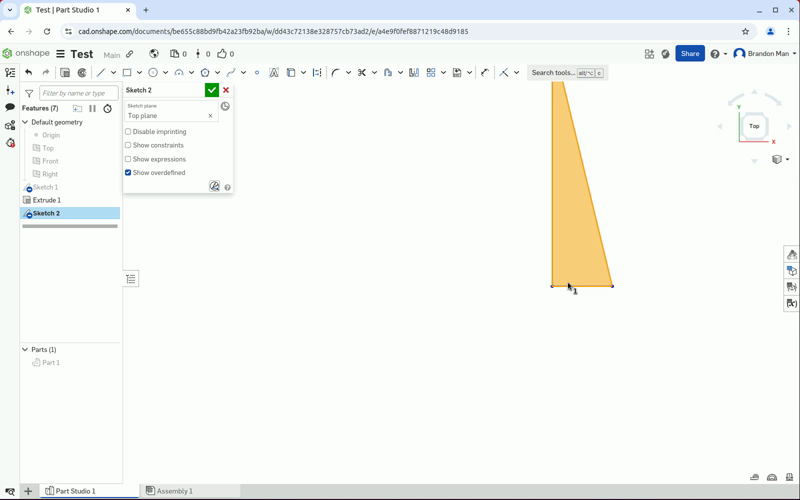
scroll(-6)
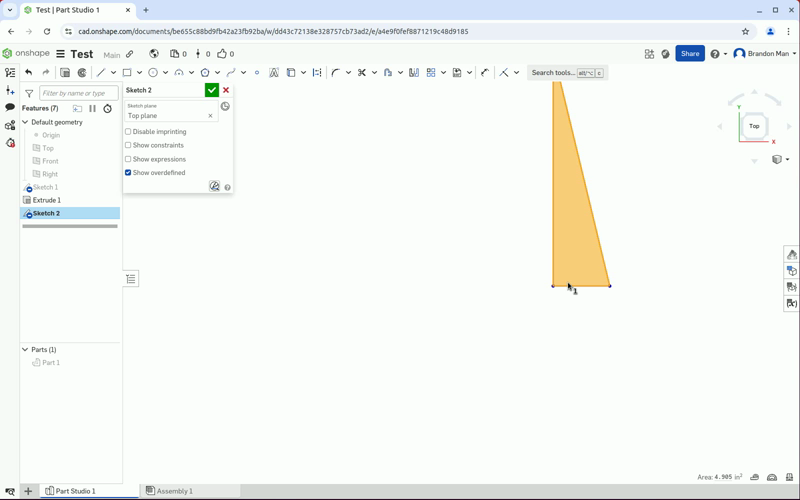
scroll(-6)
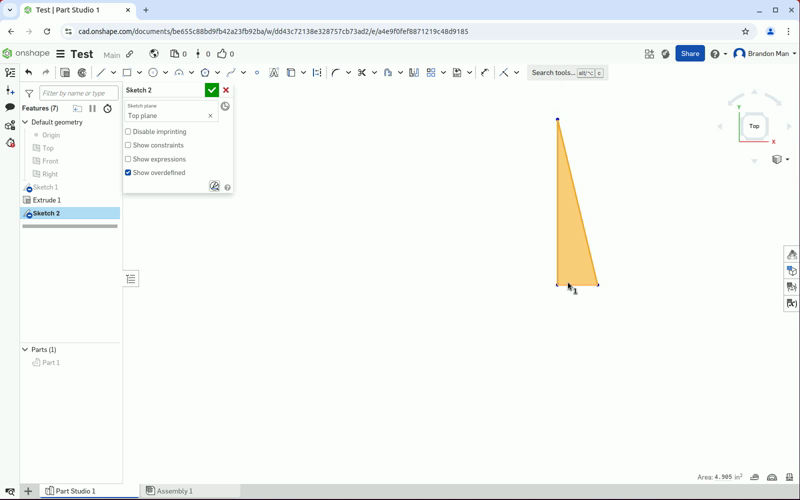
scroll(-6)
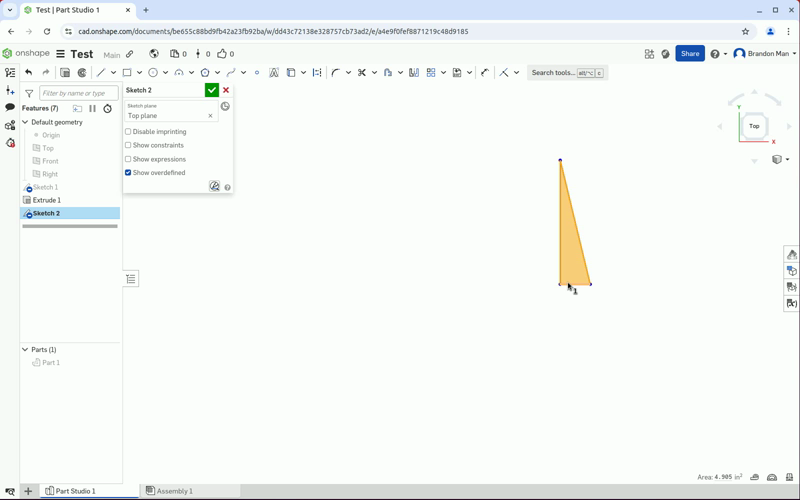
scroll(-6)
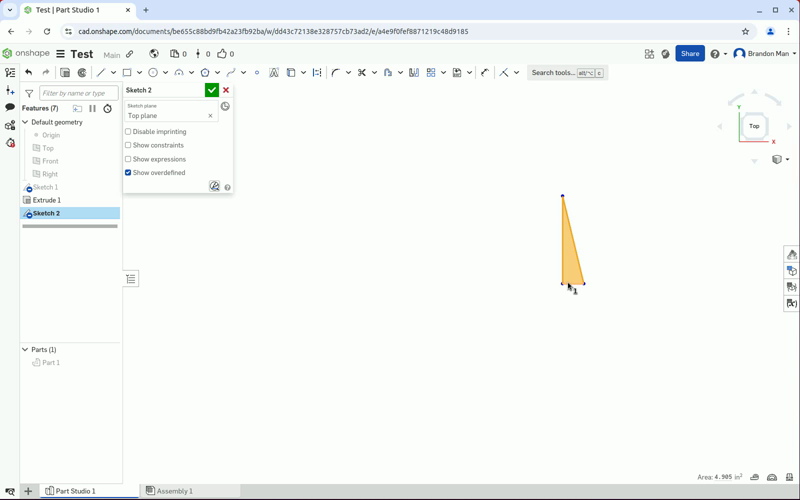
scroll(-6)
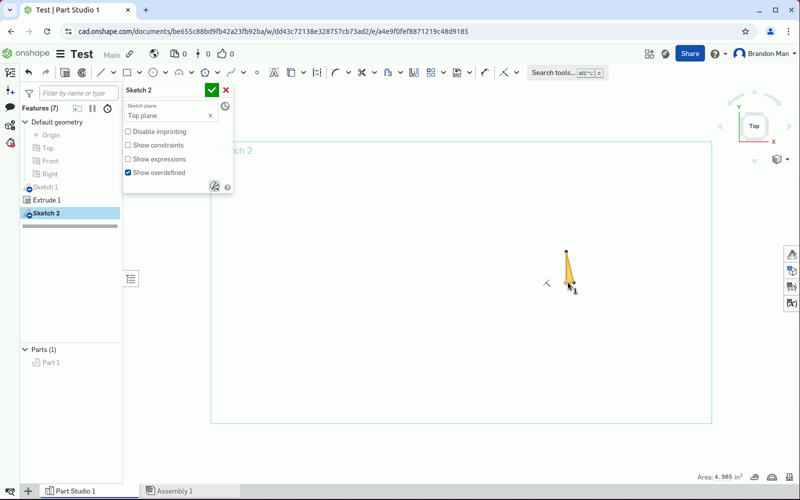
mouse_move(73, 352)
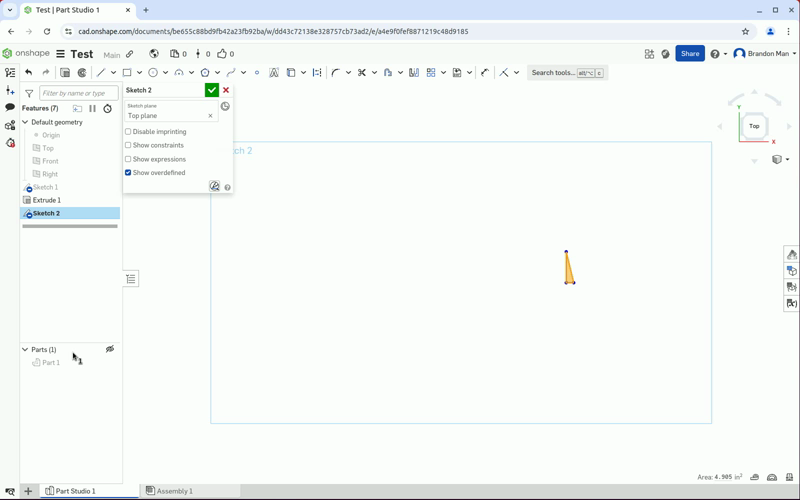
key(shift+y)
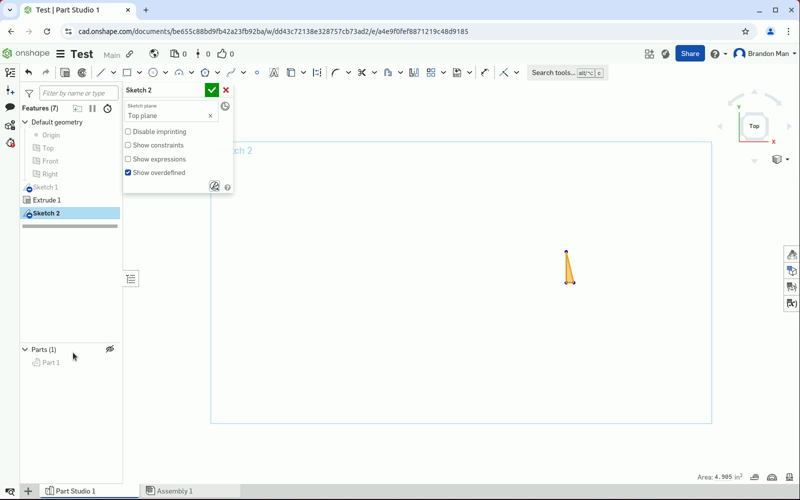
key(shift+e)
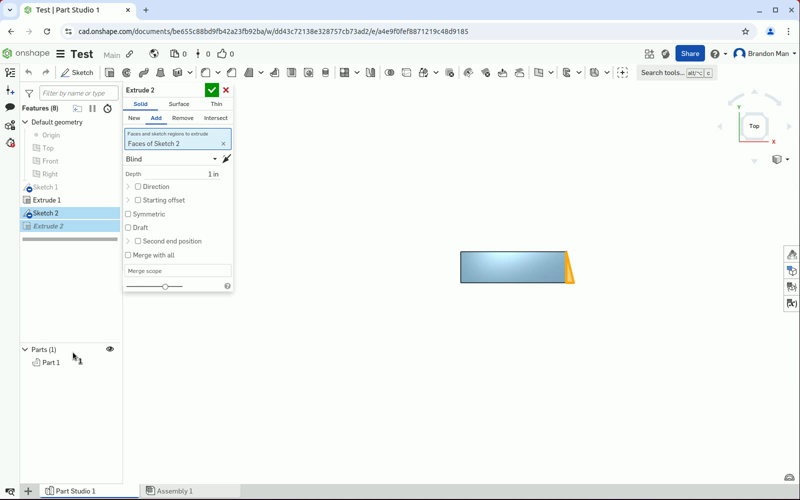
mouse_move(143, 106)
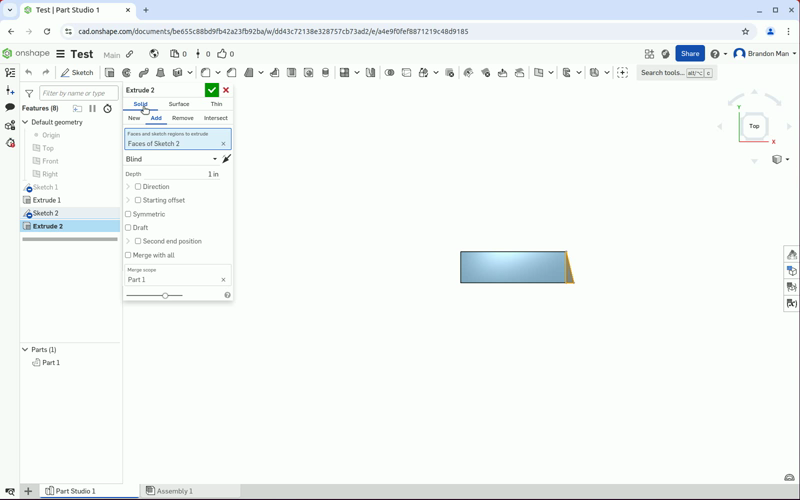
click(143, 106)
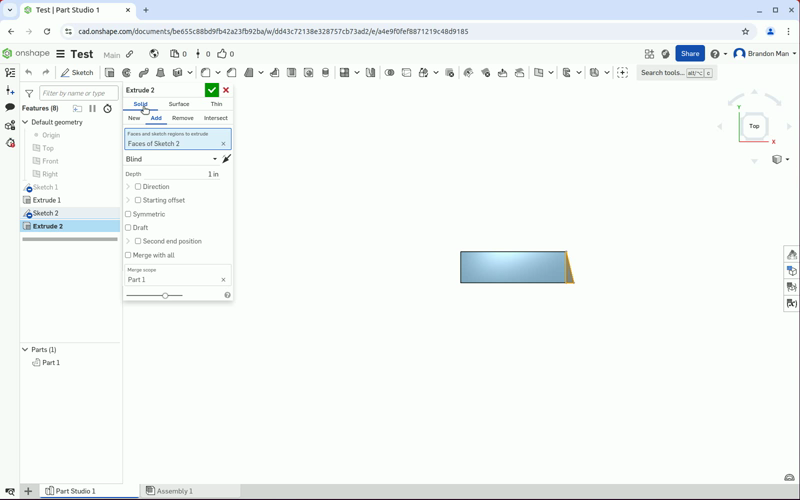
mouse_move(137, 120)
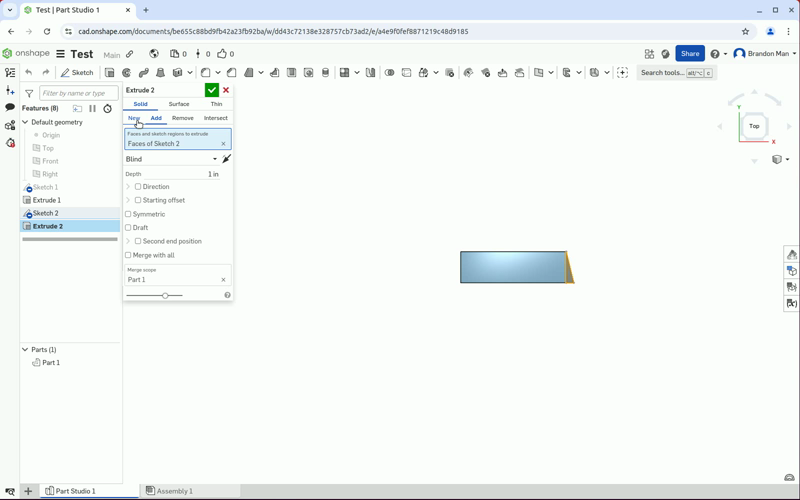
click(137, 120)
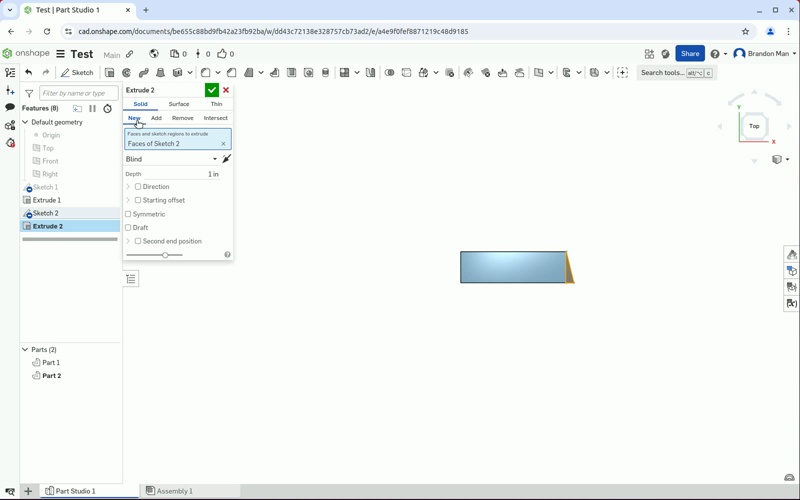
key(tab, 4)
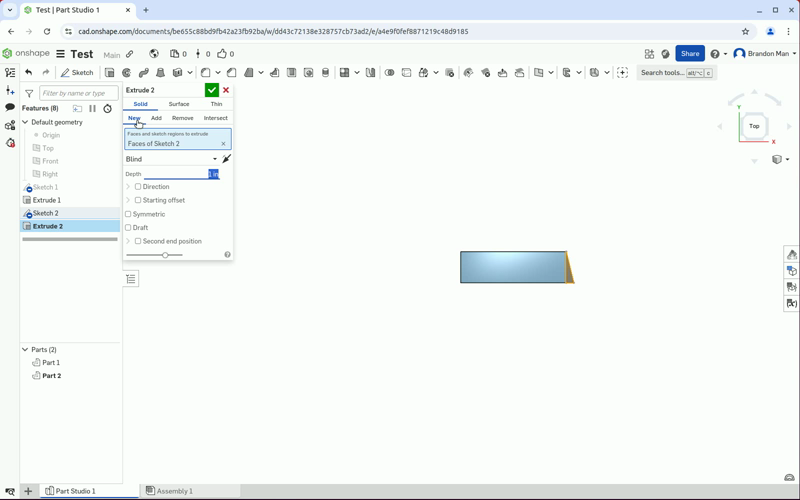
text(0.481)
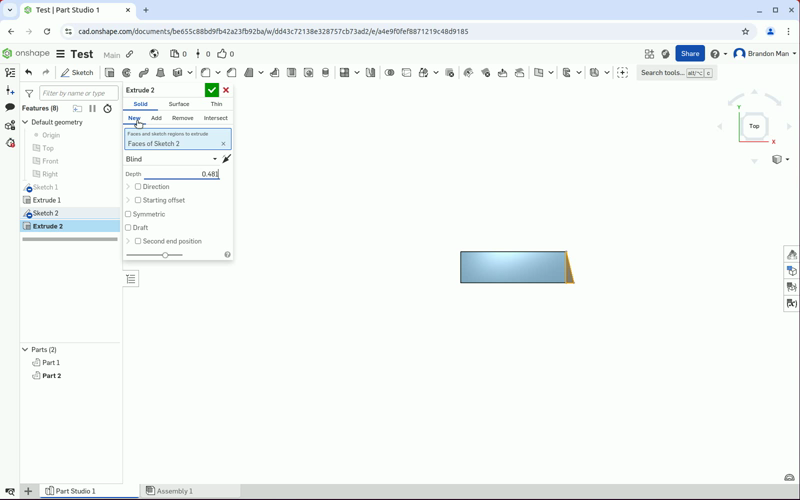
key(enter)
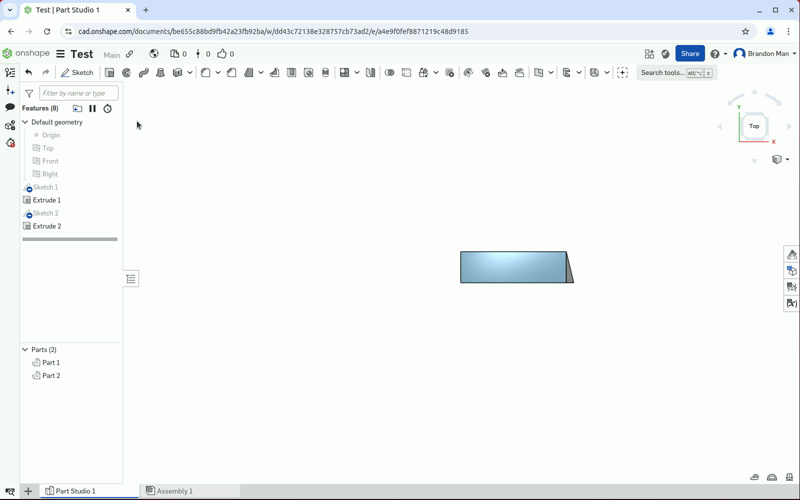
key(shift+h)
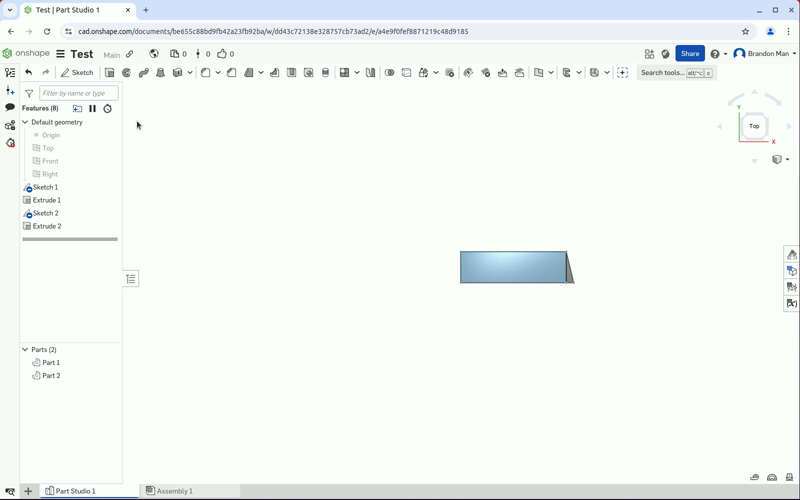
key(shift+h)
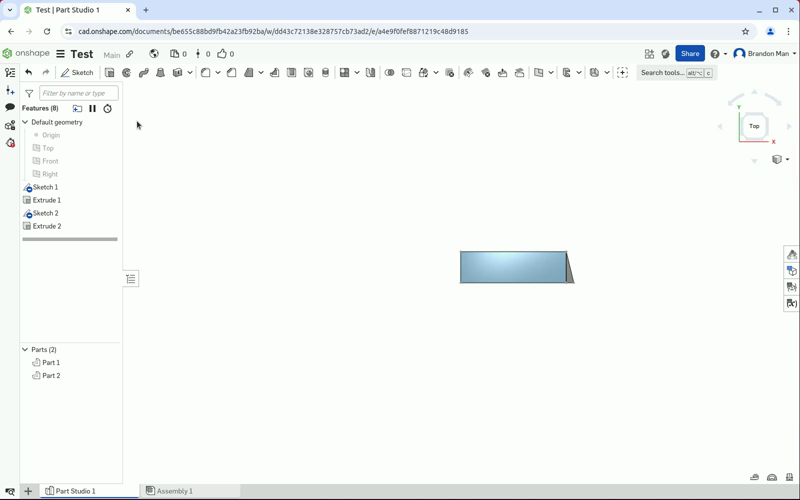
key(shift+7)
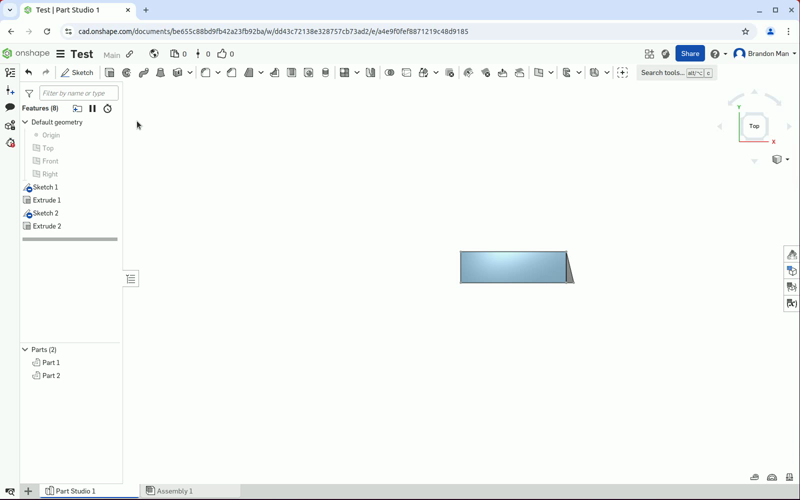
key(up, 3)
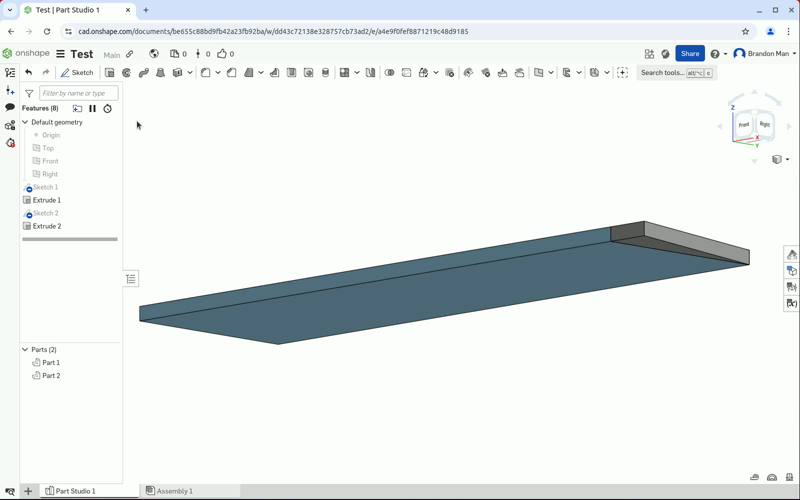
key(left, 3)
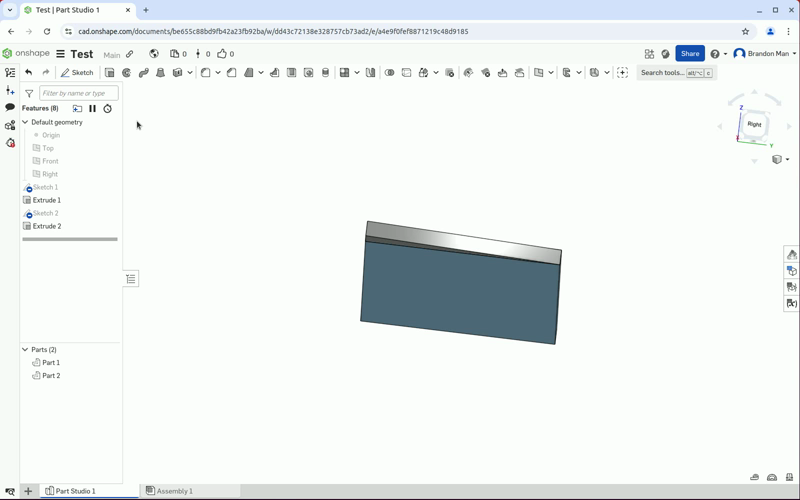
key(right, 3)
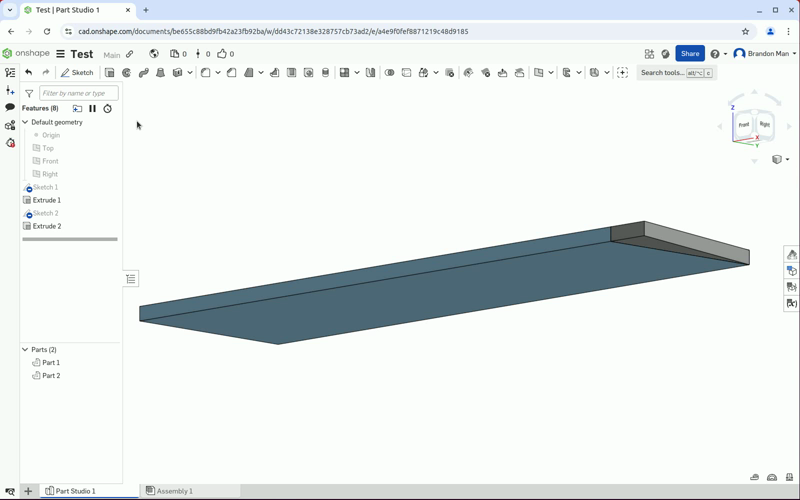
key(down, 3)
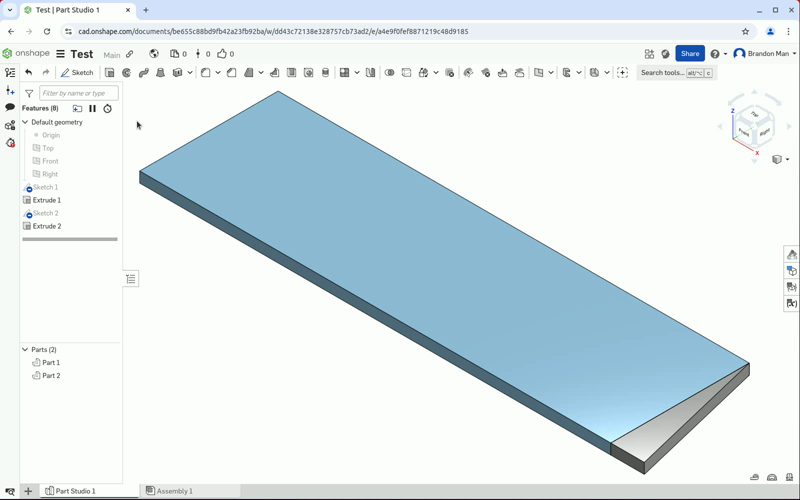
mouse_move(73, 189)
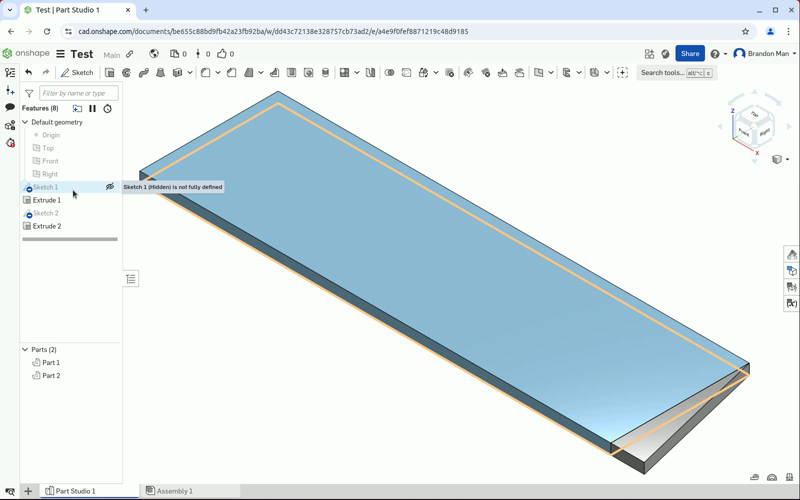
click(73, 189)